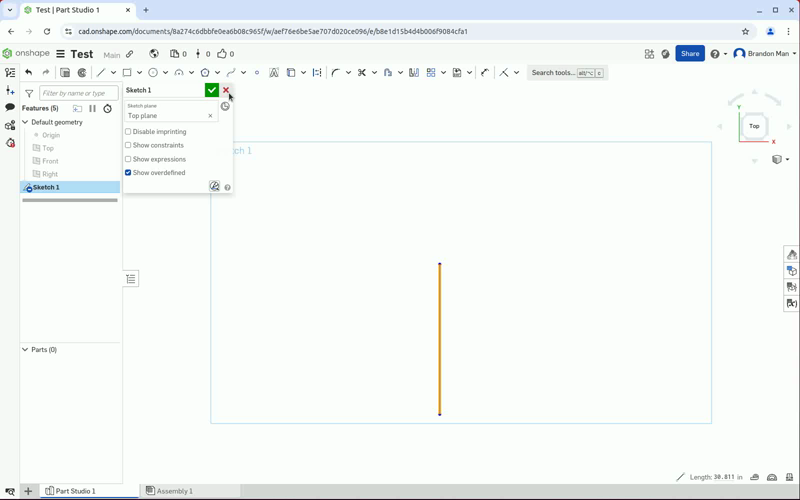
key(shift+h)
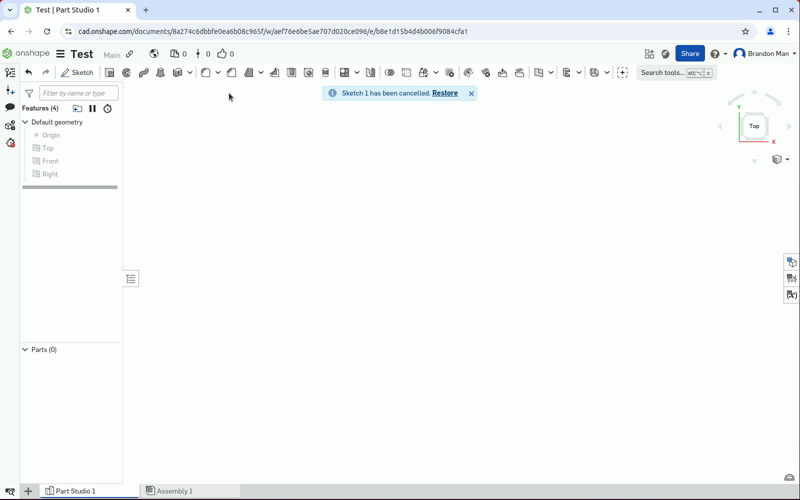
mouse_move(73, 352)
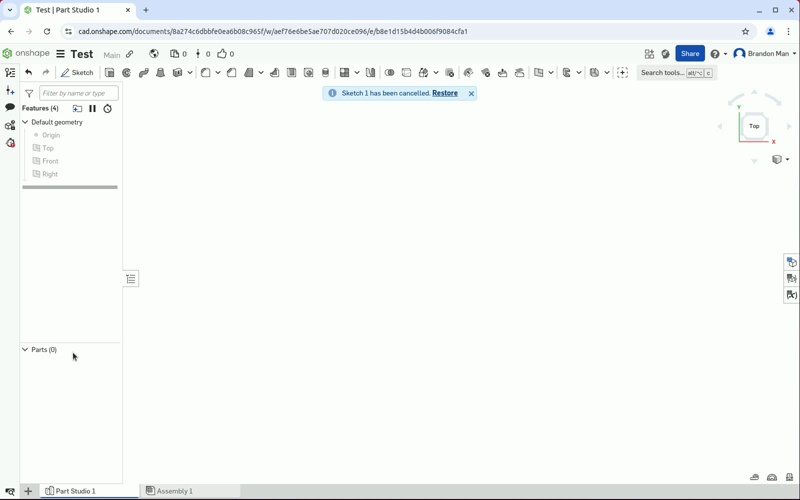
key(y)
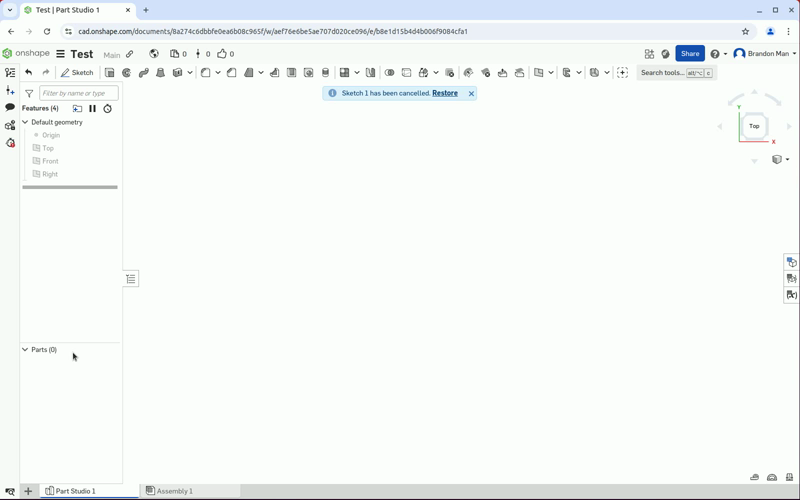
key(shift+p)
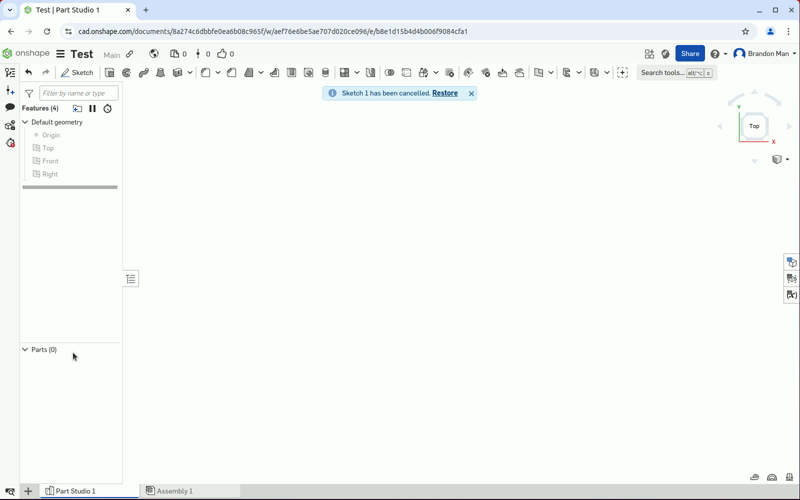
key(space)
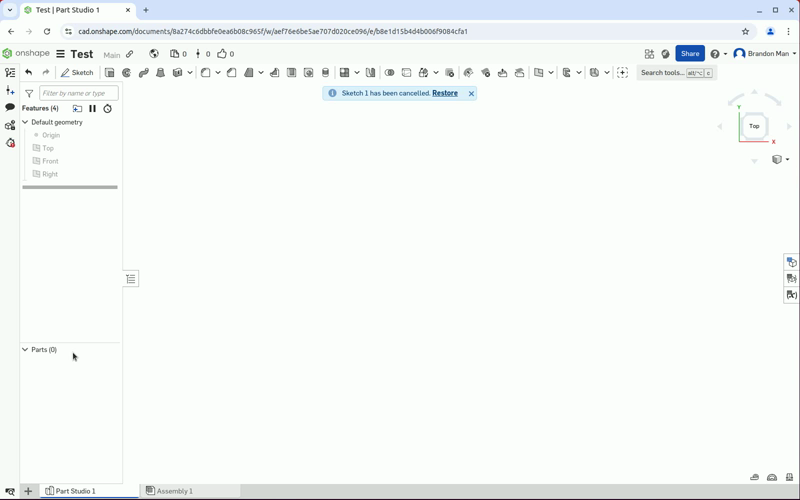
key_down(shift)
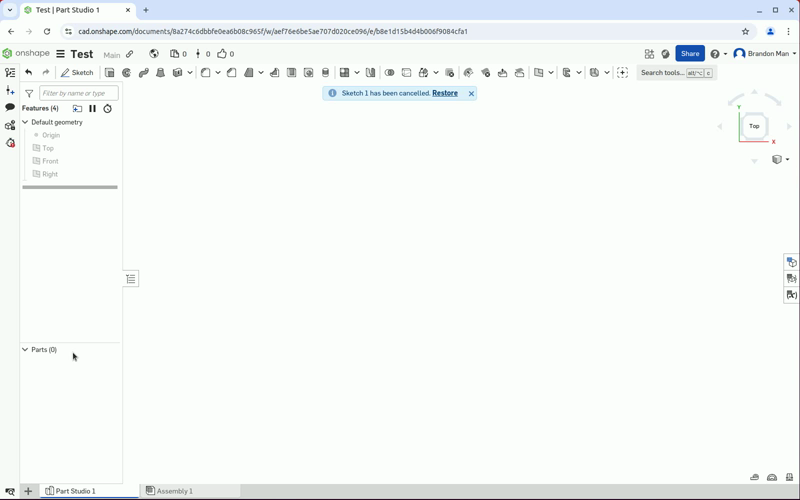
key(up)
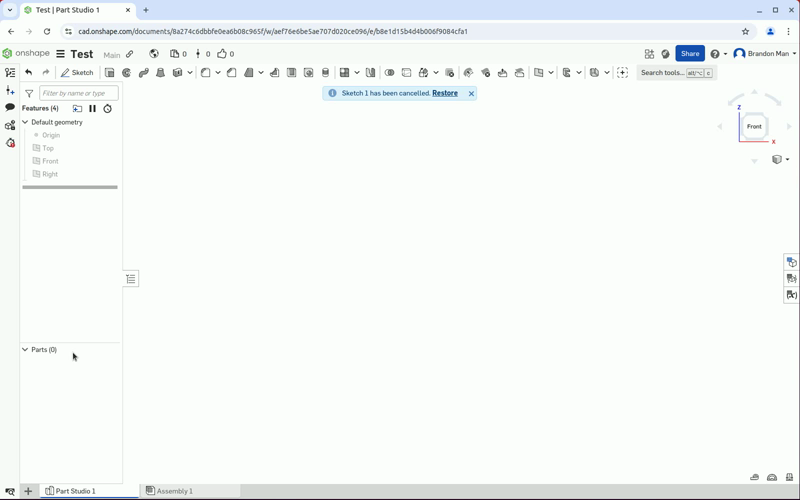
key_up(shift)
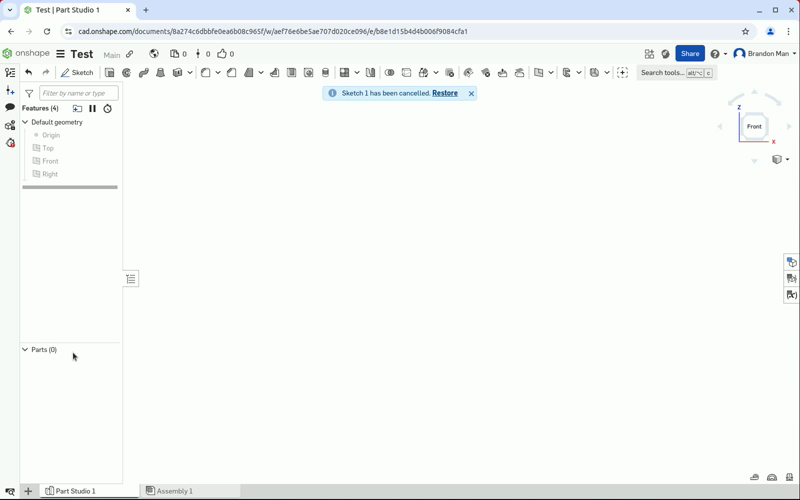
mouse_move(73, 352)
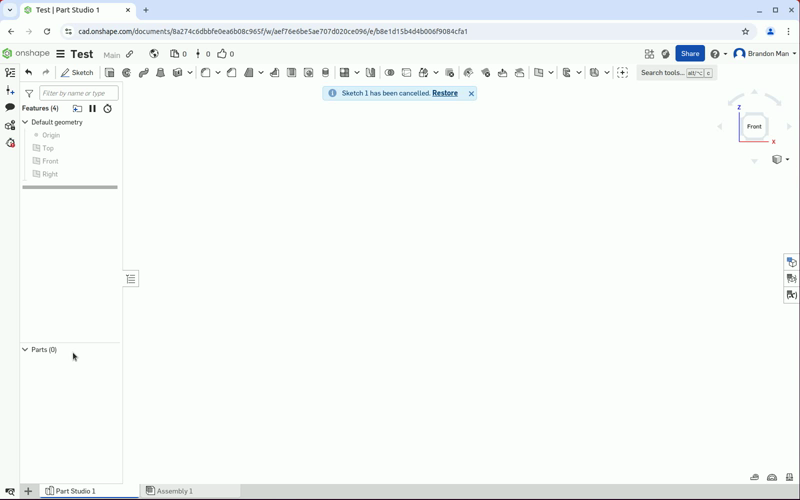
key(shift+y)
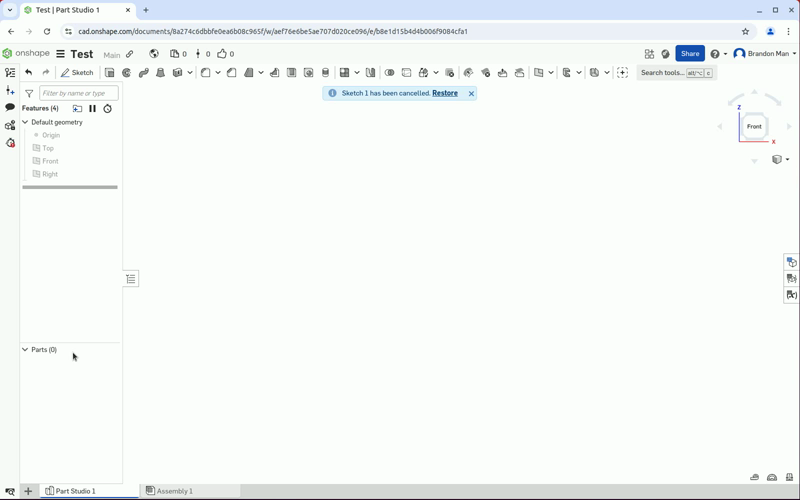
key(shift+s)
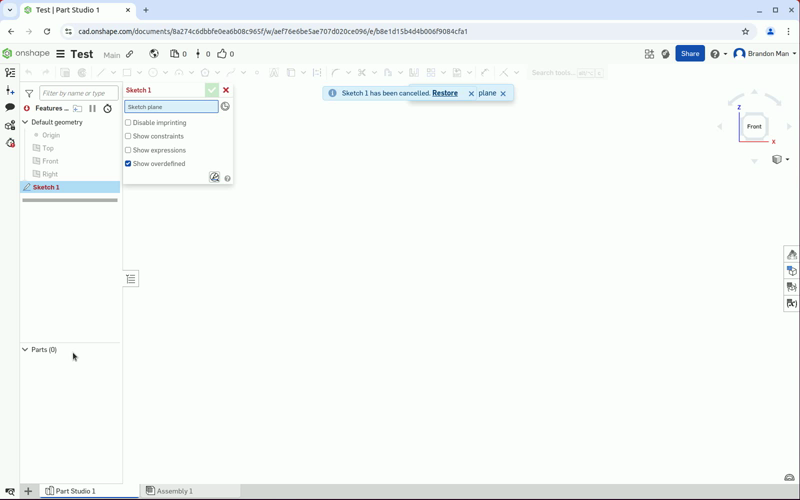
mouse_move(73, 163)
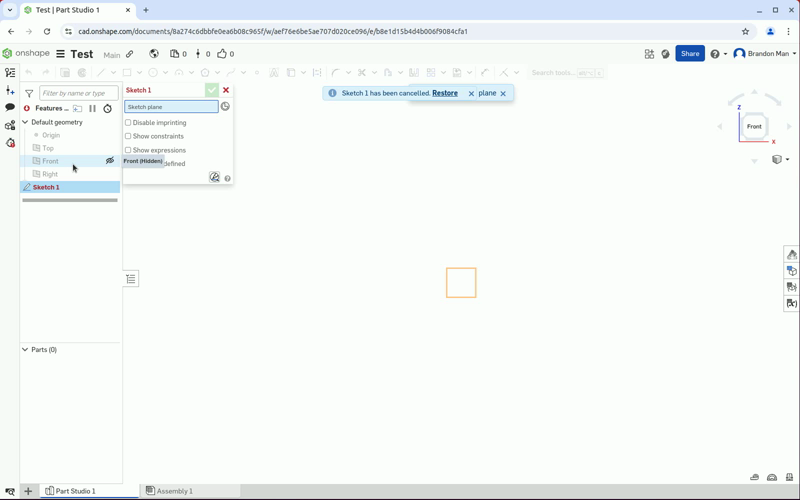
click(73, 163)
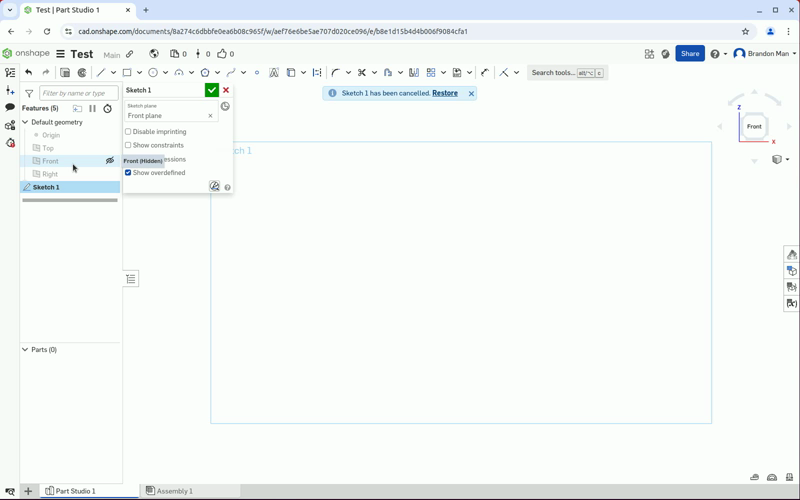
mouse_move(73, 352)
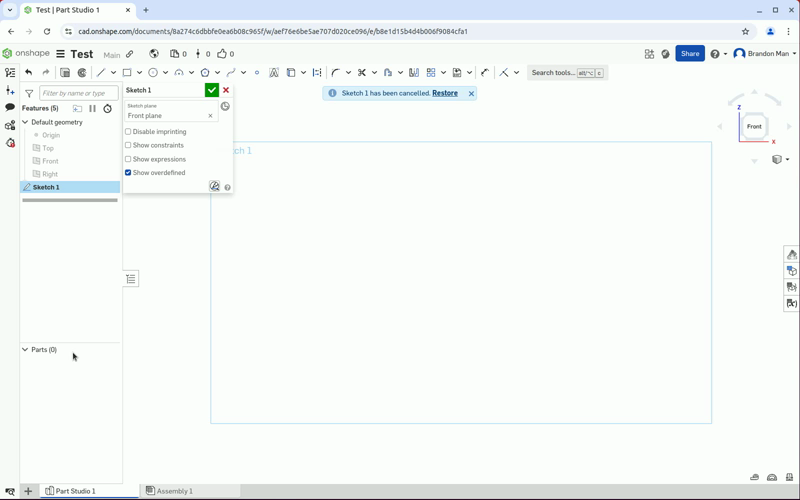
key(y)
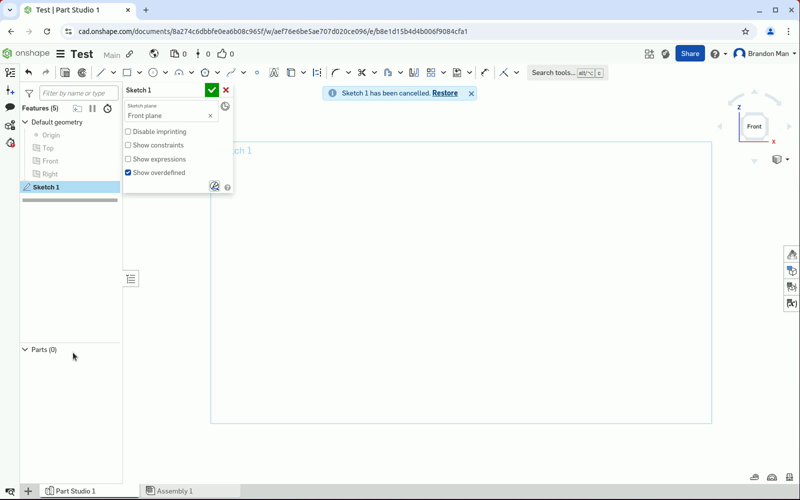
key(c)
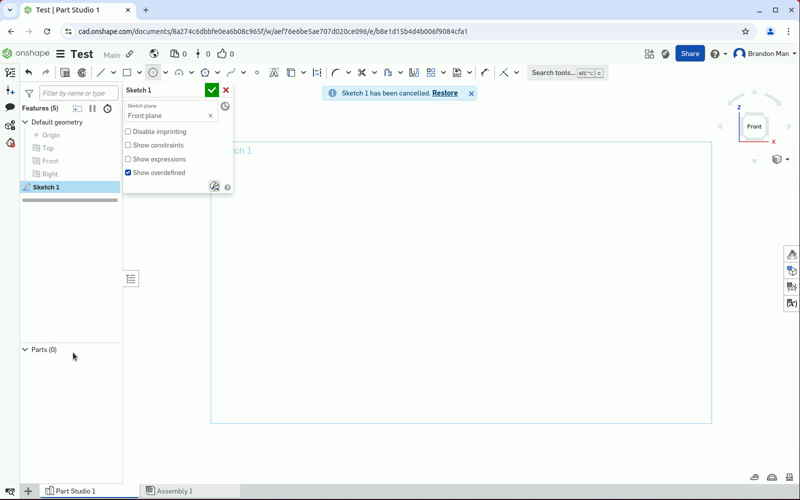
key_down(shift)
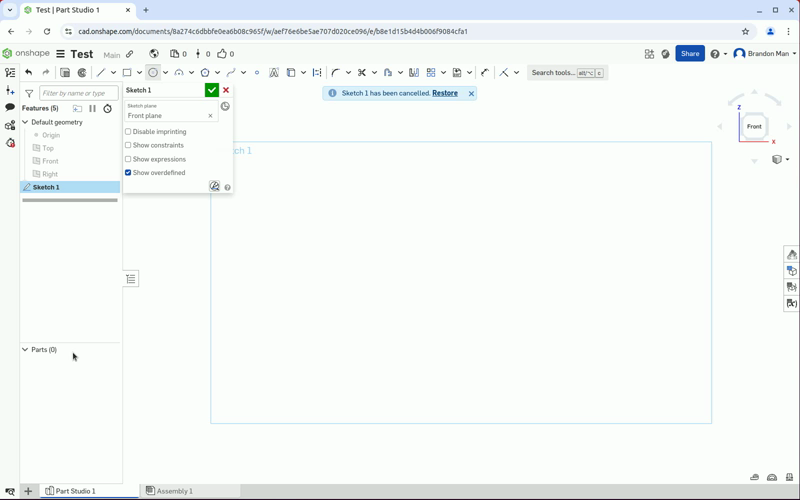
mouse_move(553, 282)
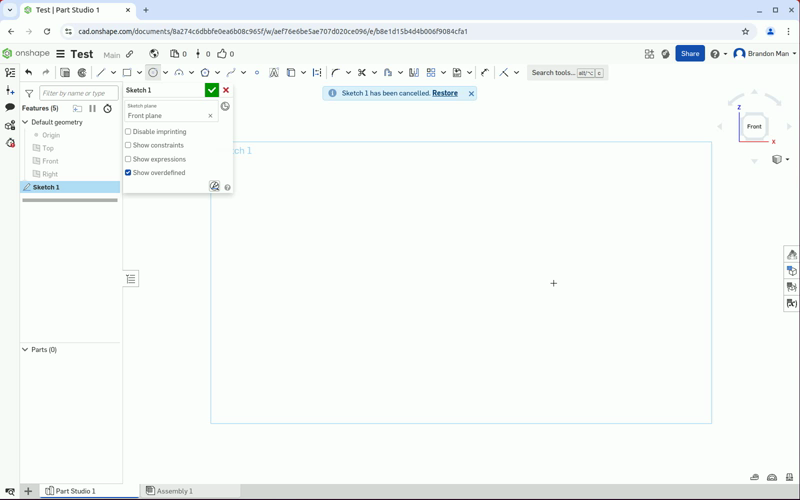
click(553, 282)
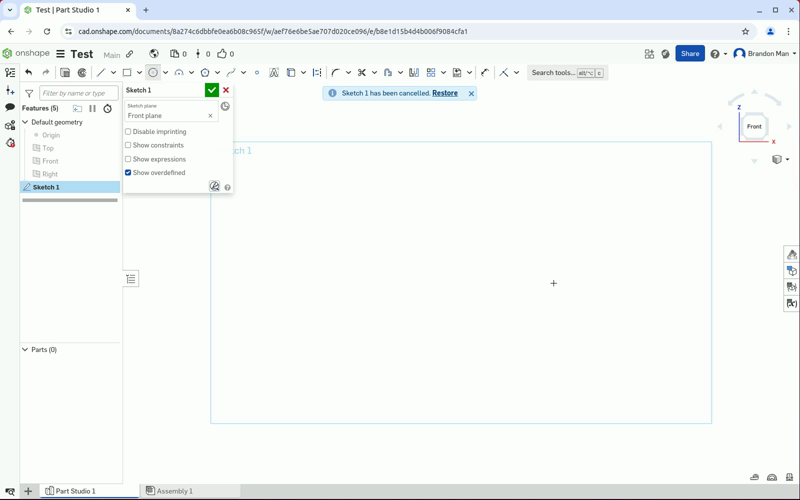
key_up(shift)
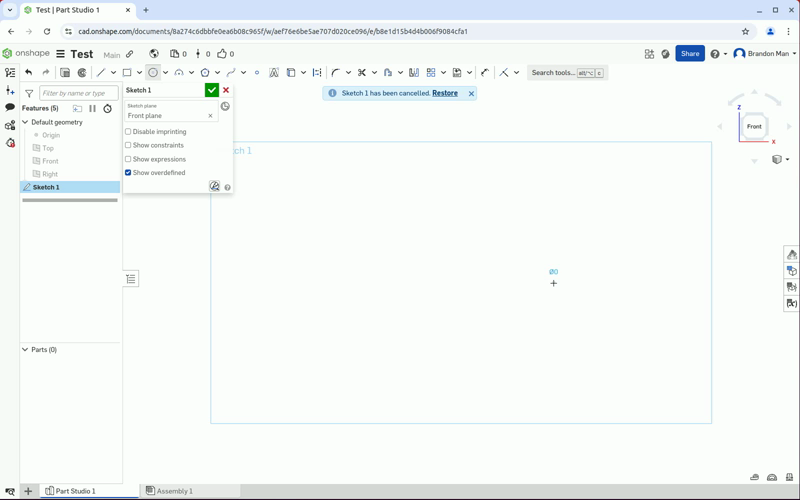
mouse_move(574, 282)
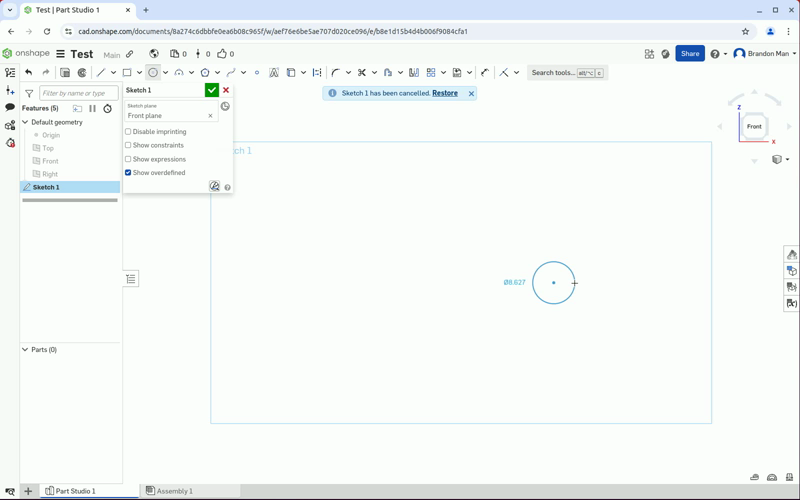
click(574, 282)
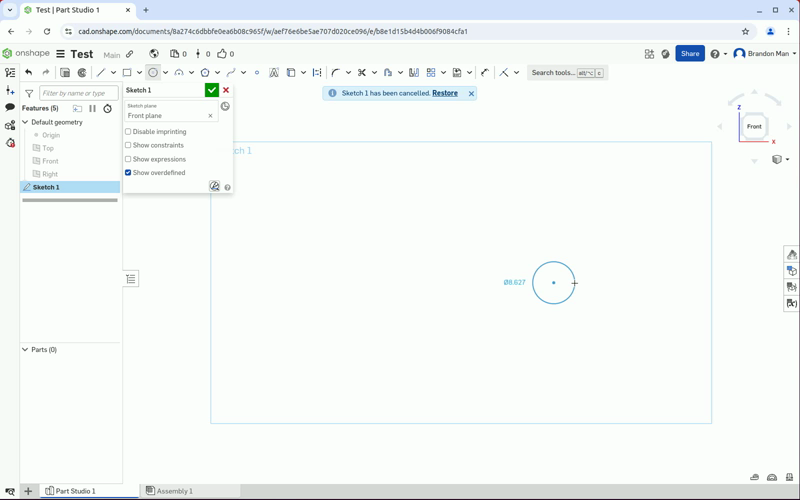
key(esc)
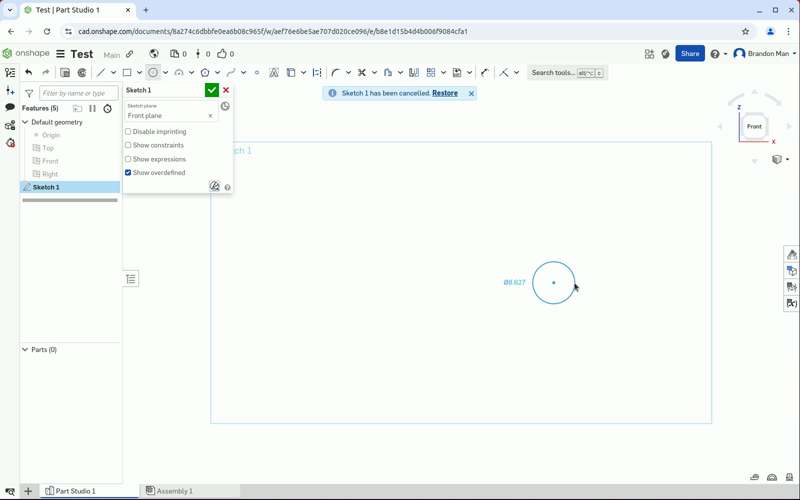
mouse_move(551, 284)
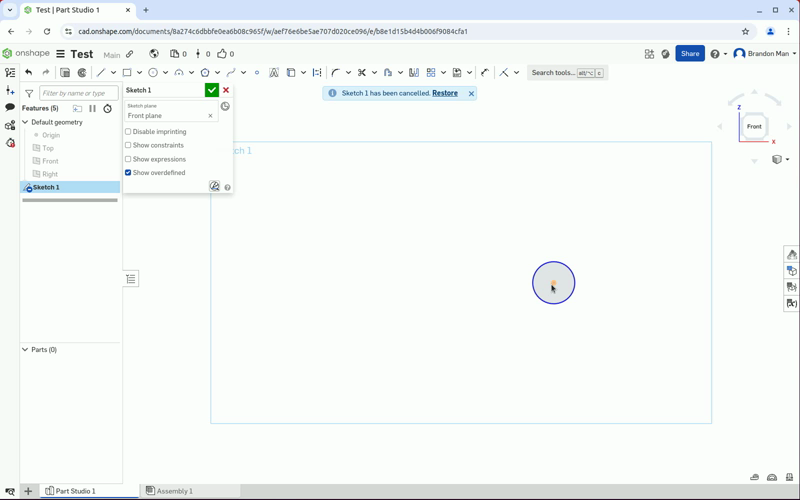
scroll(6)
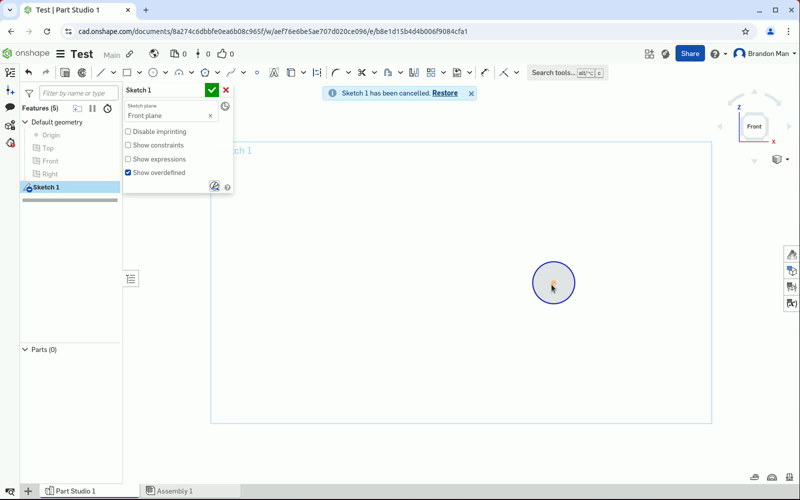
scroll(6)
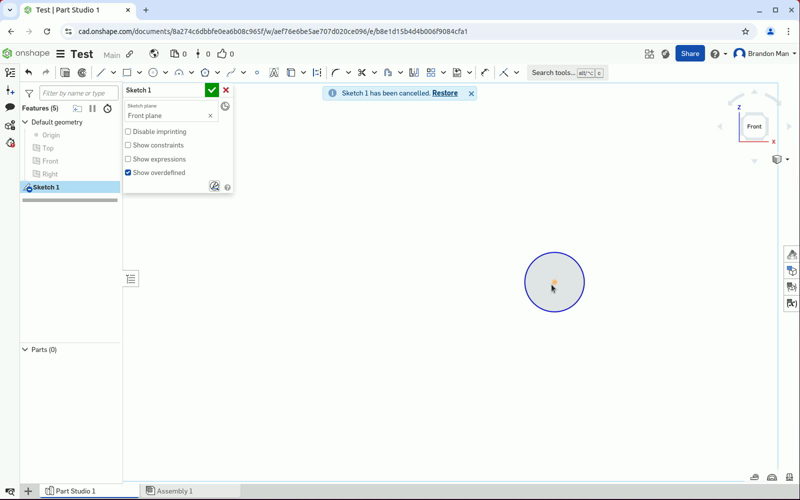
scroll(6)
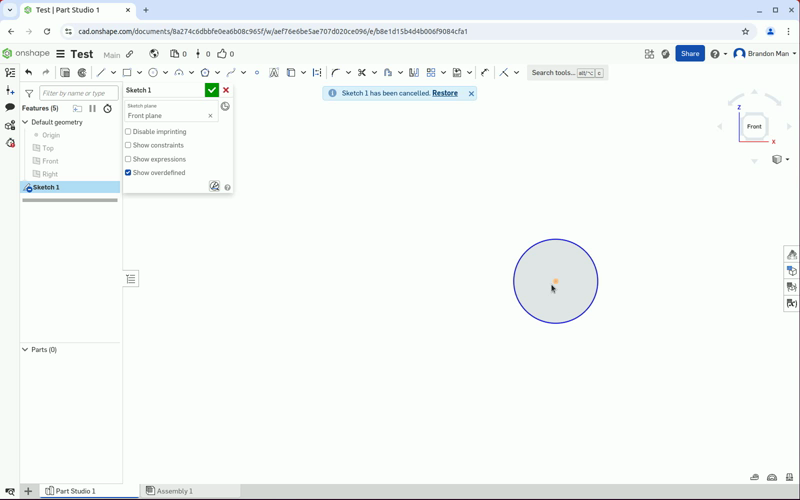
scroll(6)
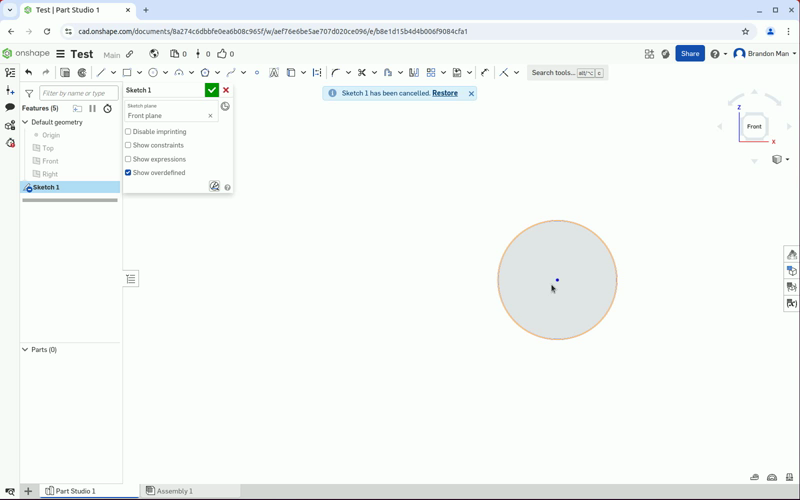
scroll(6)
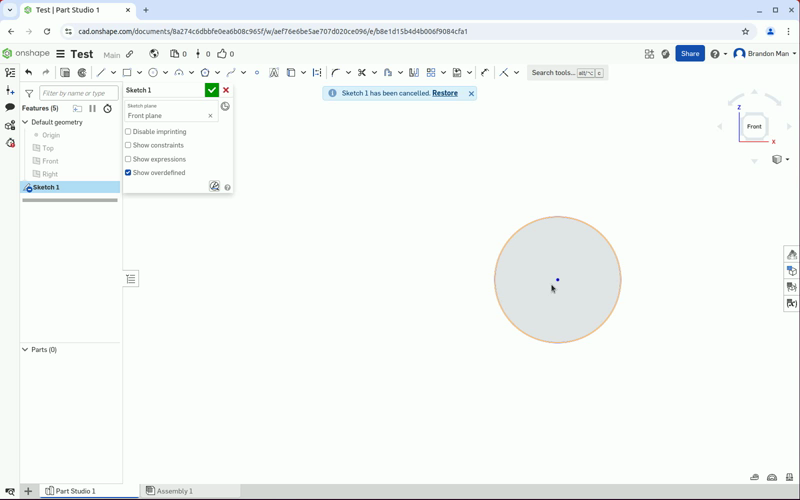
scroll(6)
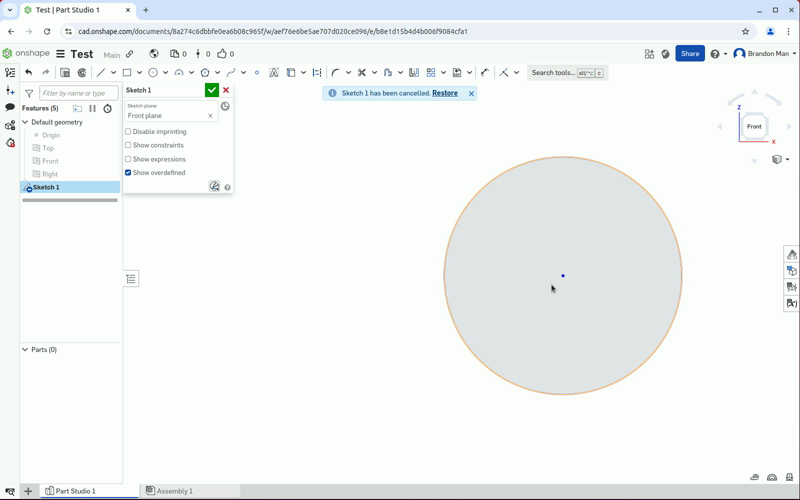
scroll(6)
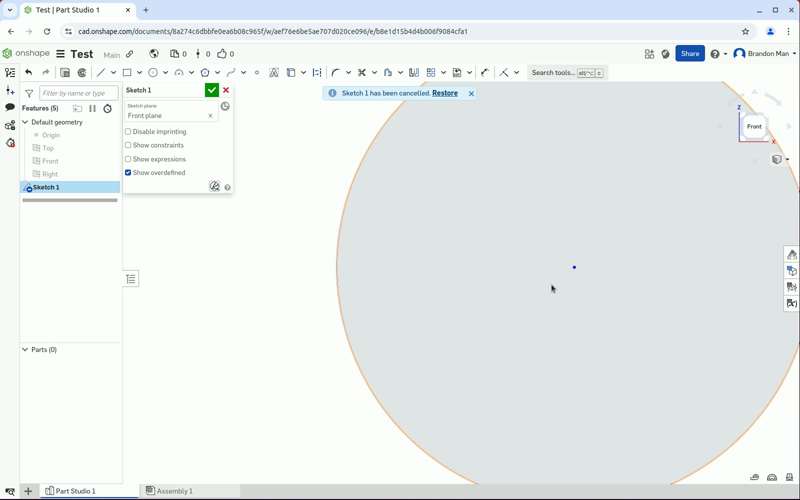
click(551, 284)
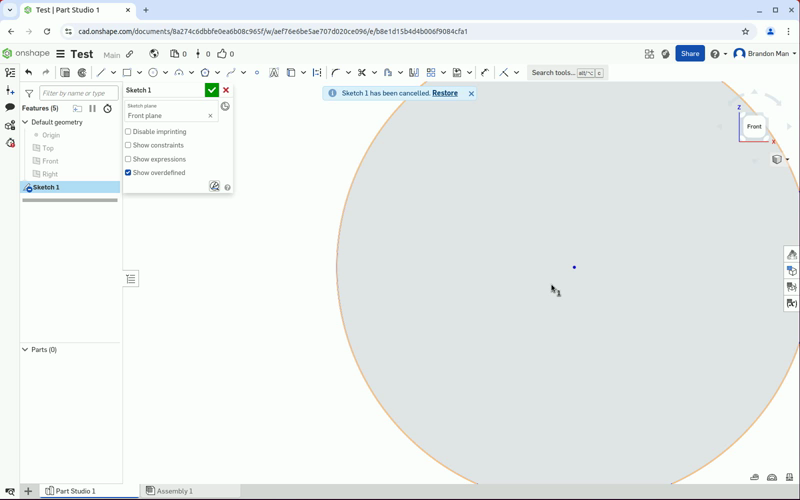
scroll(-6)
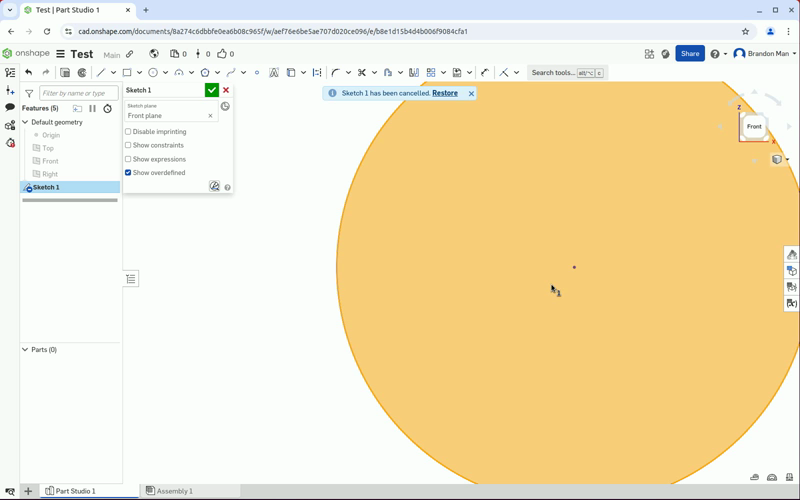
scroll(-6)
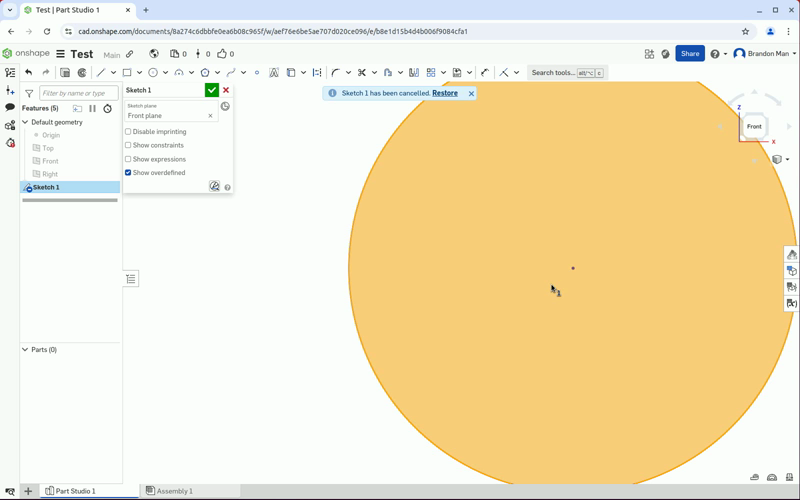
scroll(-6)
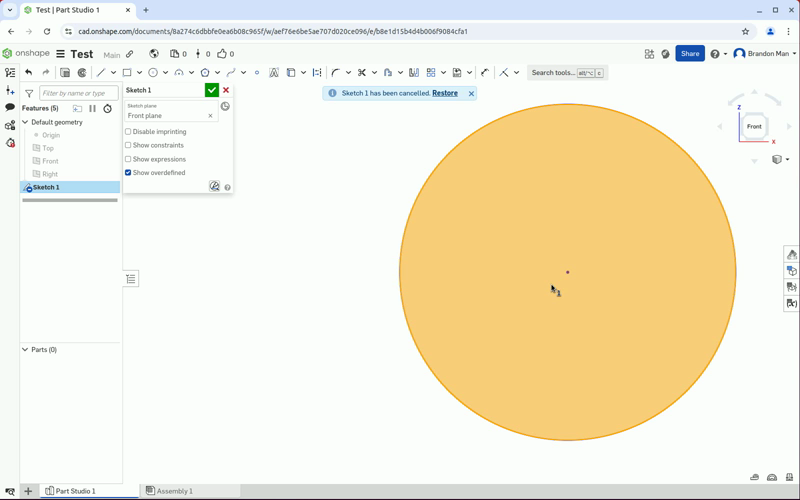
scroll(-6)
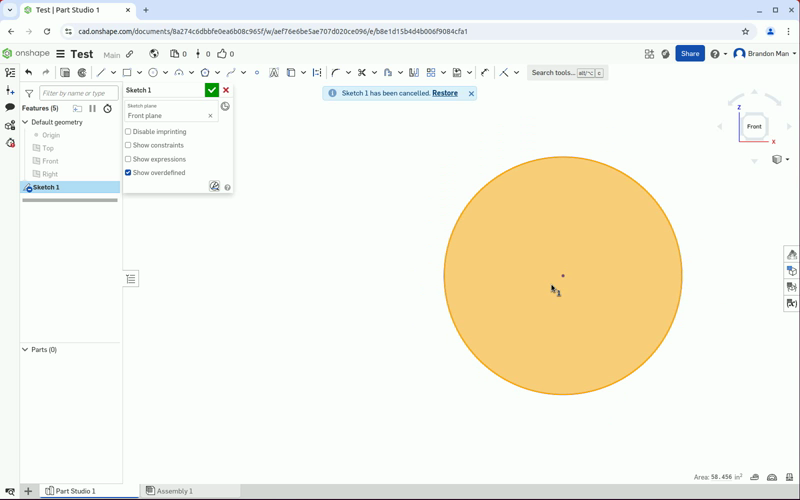
scroll(-6)
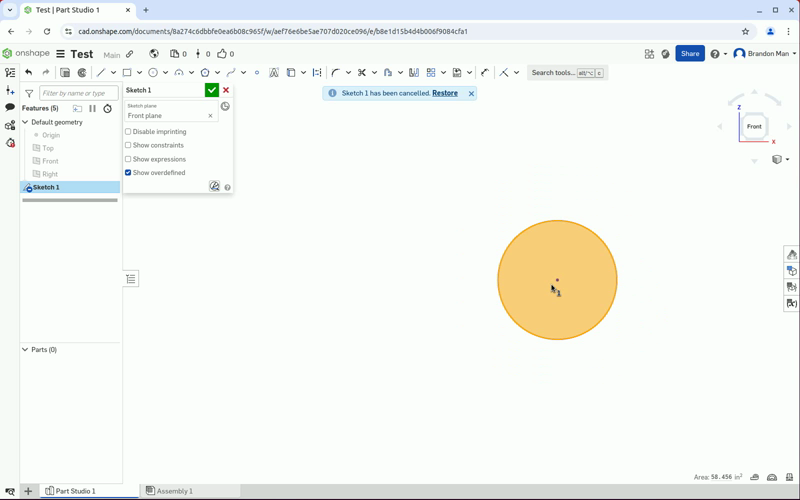
scroll(-6)
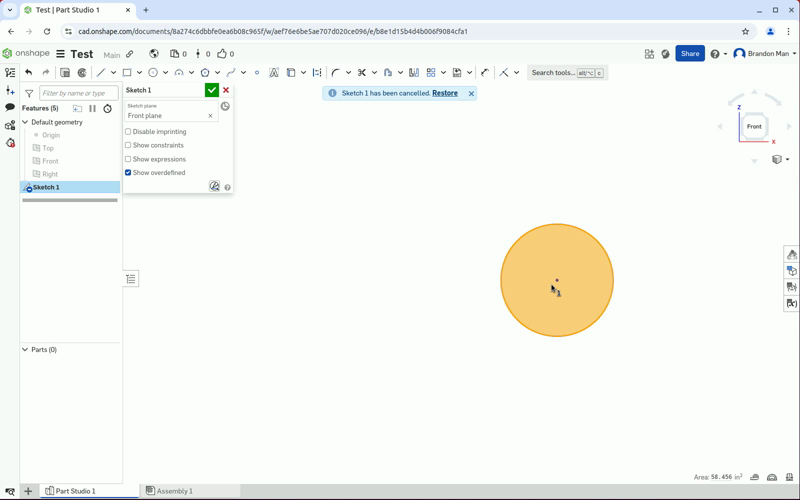
scroll(-6)
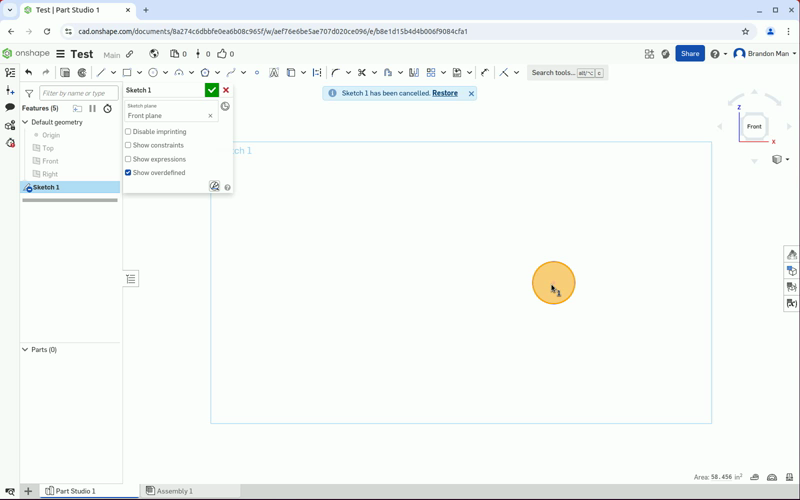
mouse_move(73, 352)
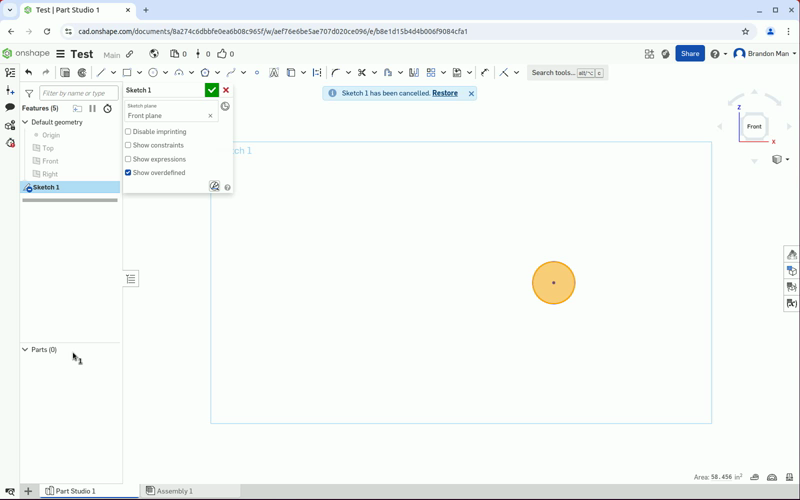
key(shift+y)
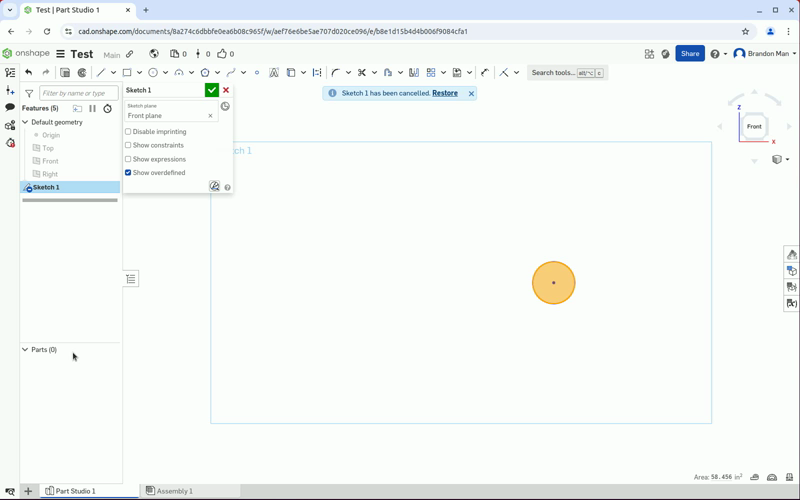
key(shift+e)
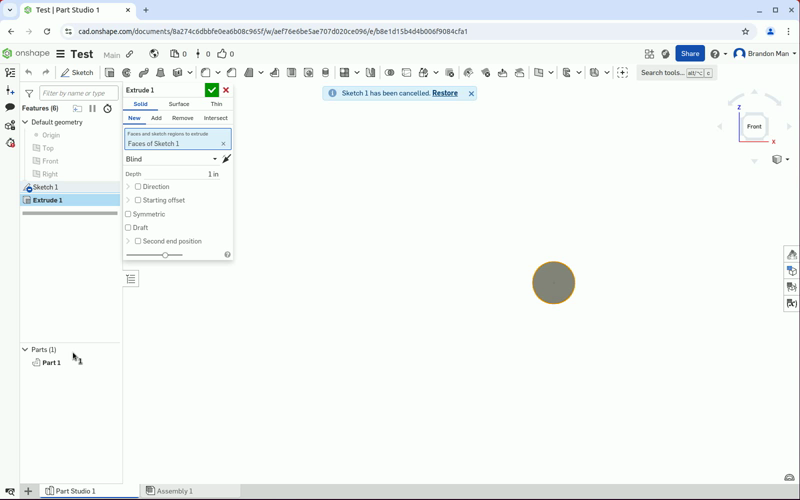
mouse_move(143, 106)
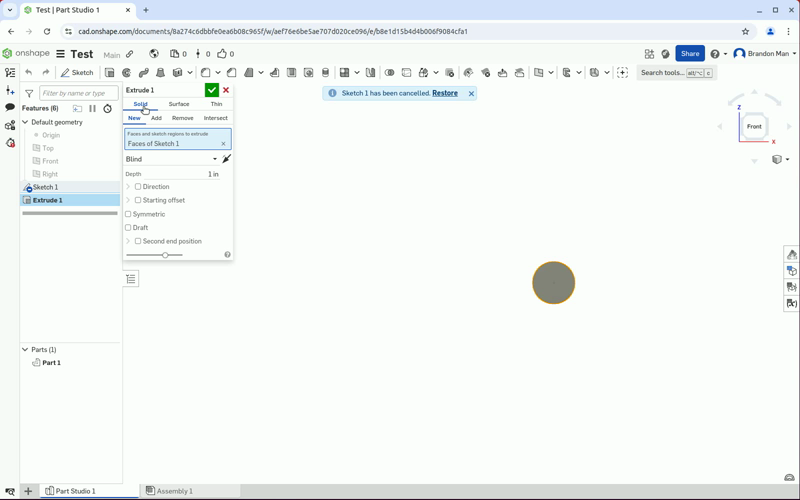
click(143, 106)
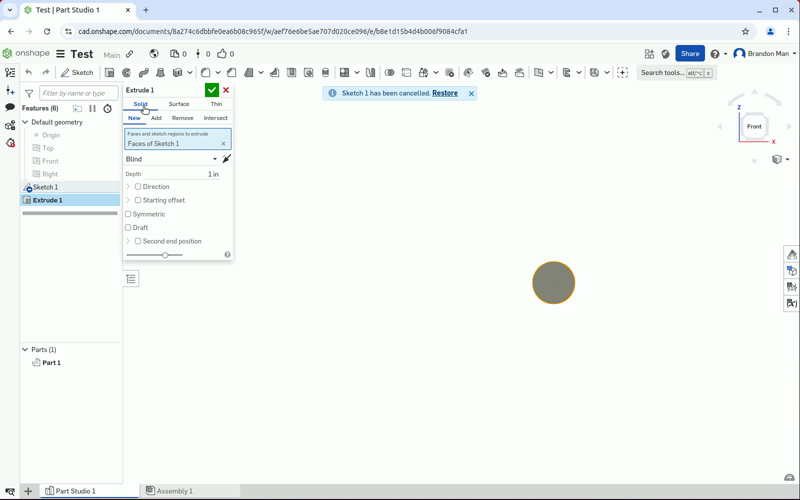
mouse_move(137, 120)
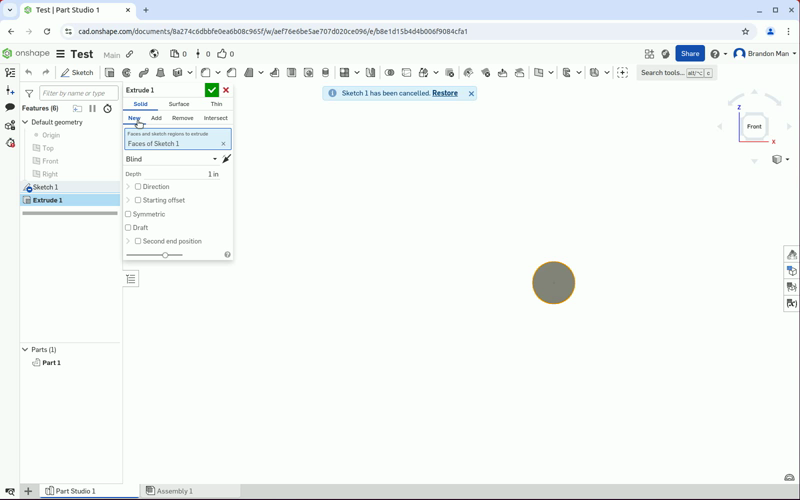
click(137, 120)
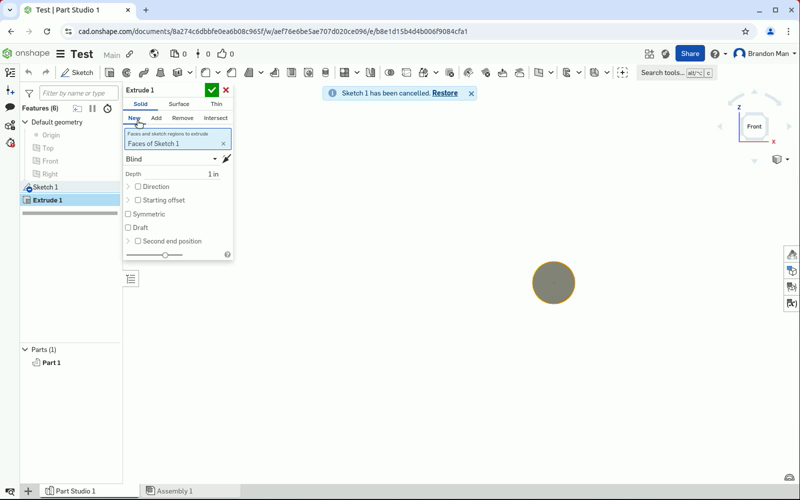
key(tab, 4)
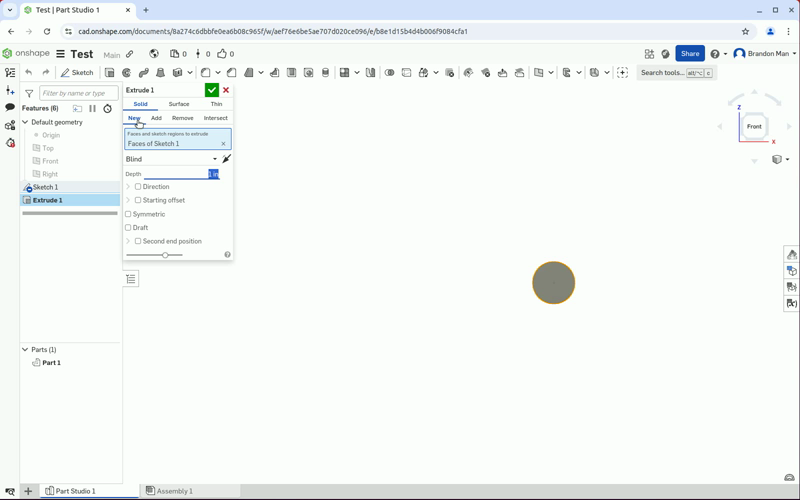
text(4.092)
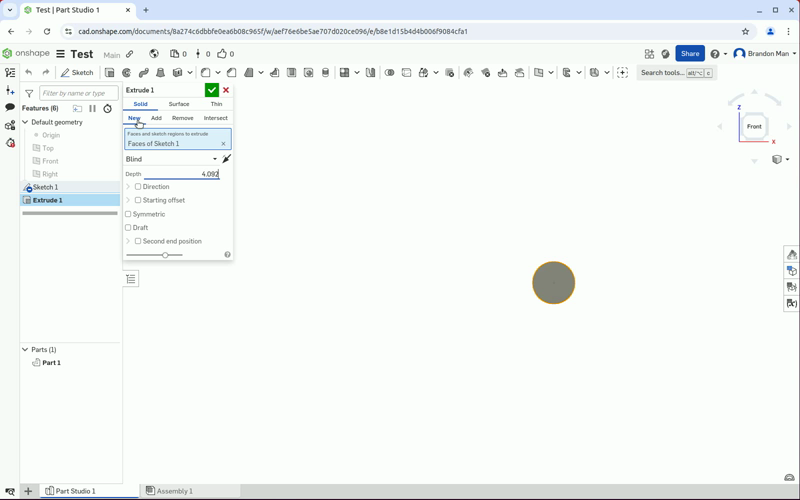
key(enter)
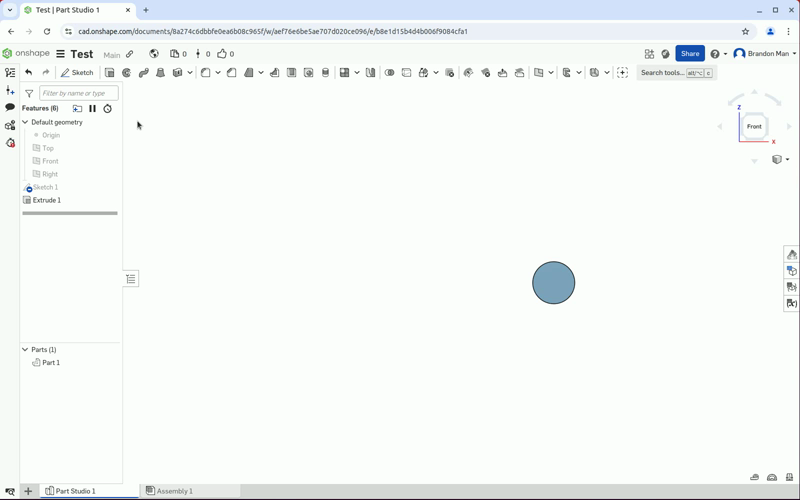
key(shift+h)
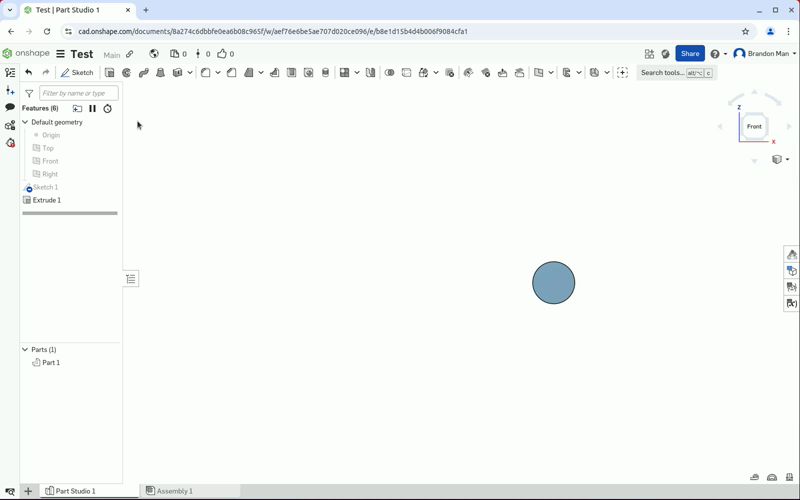
key(shift+h)
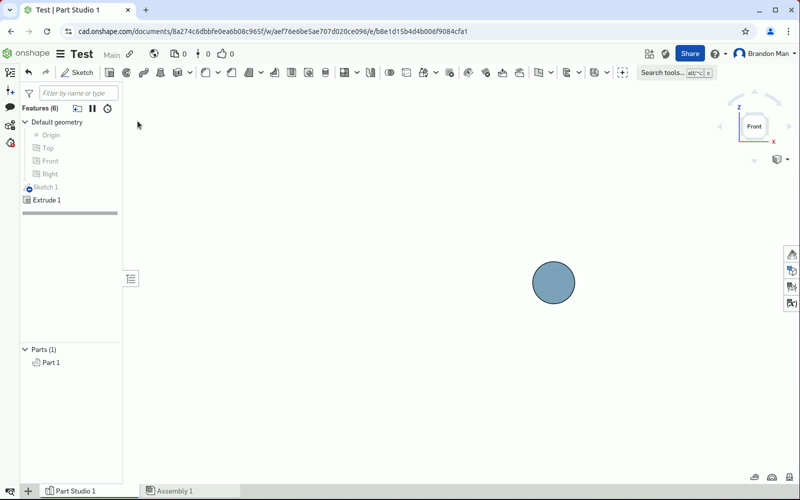
mouse_move(73, 189)
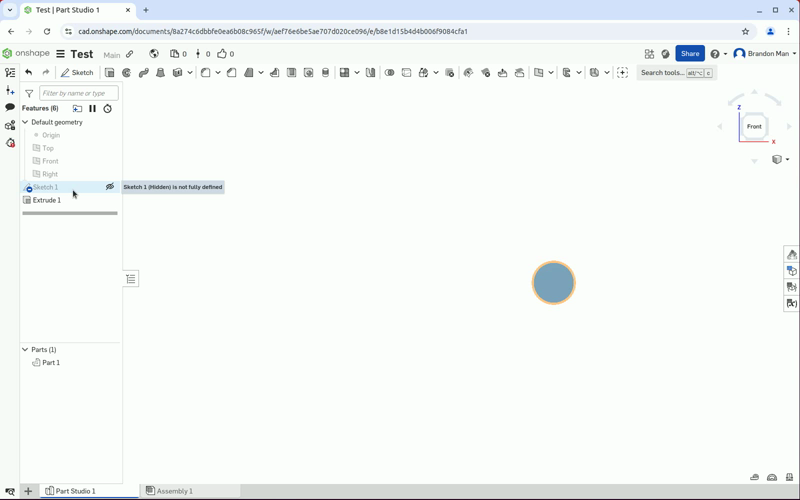
click(73, 189)
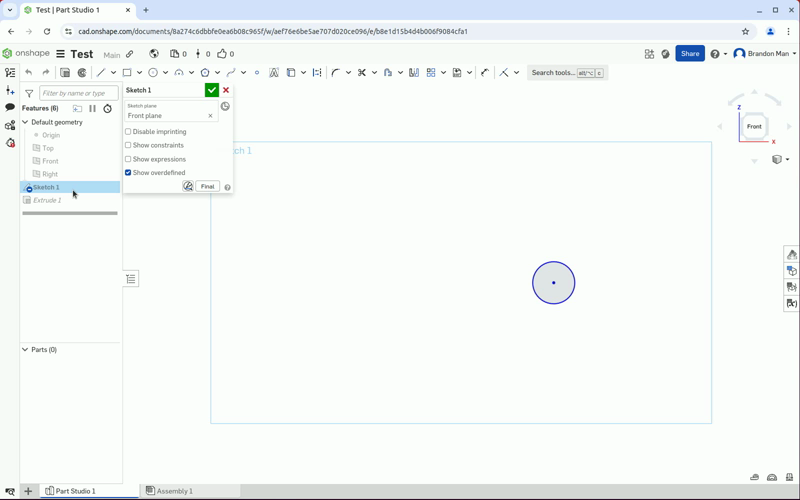
mouse_move(229, 92)
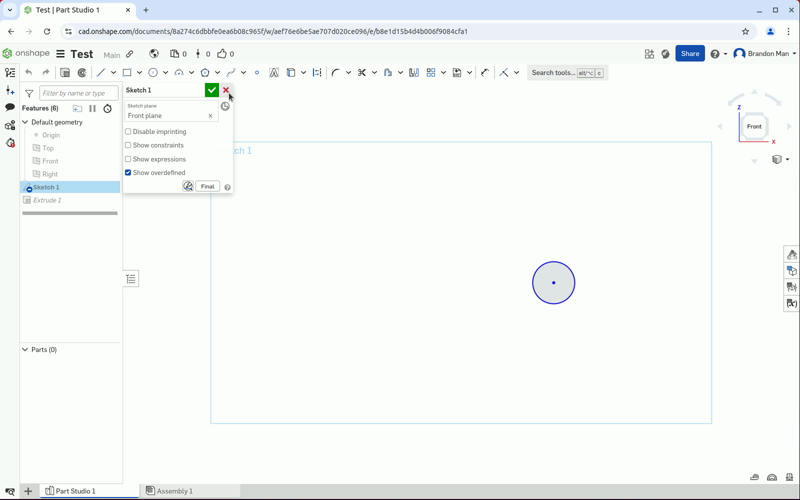
click(229, 92)
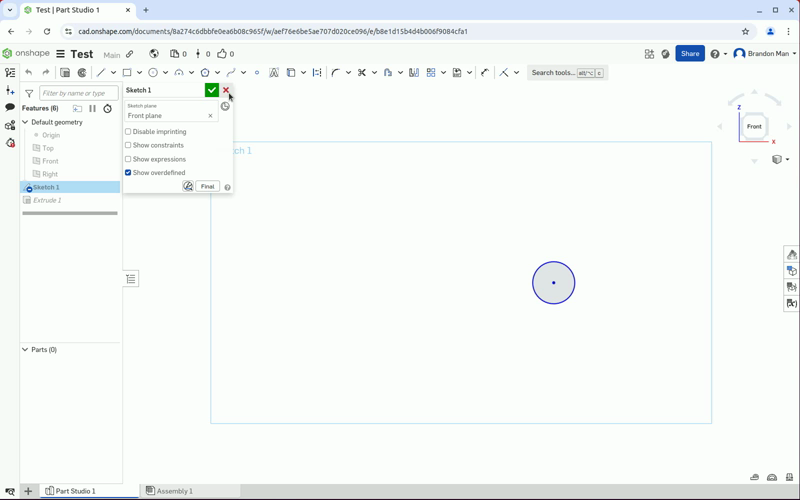
key(shift+s)
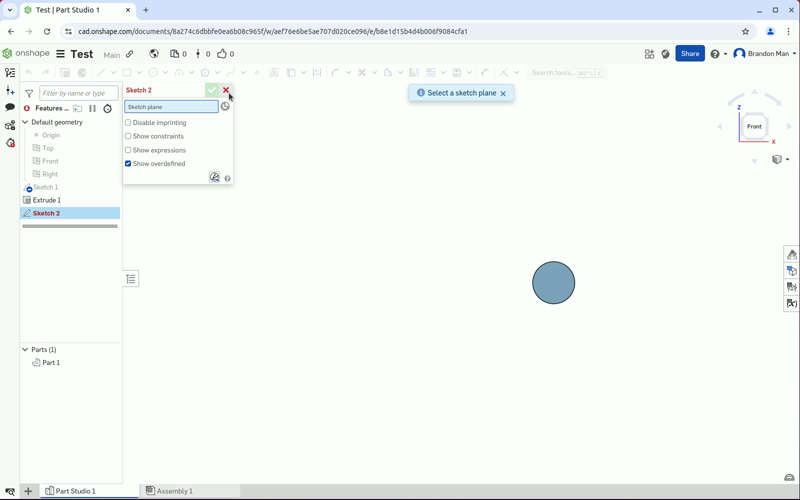
mouse_move(73, 163)
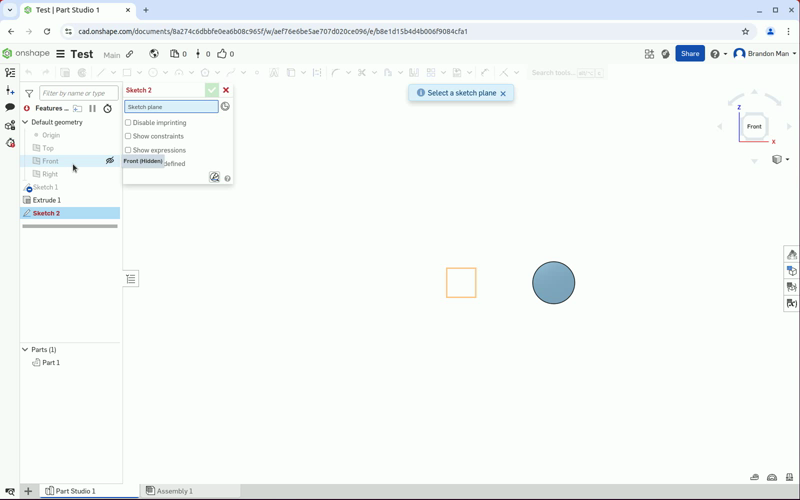
click(73, 163)
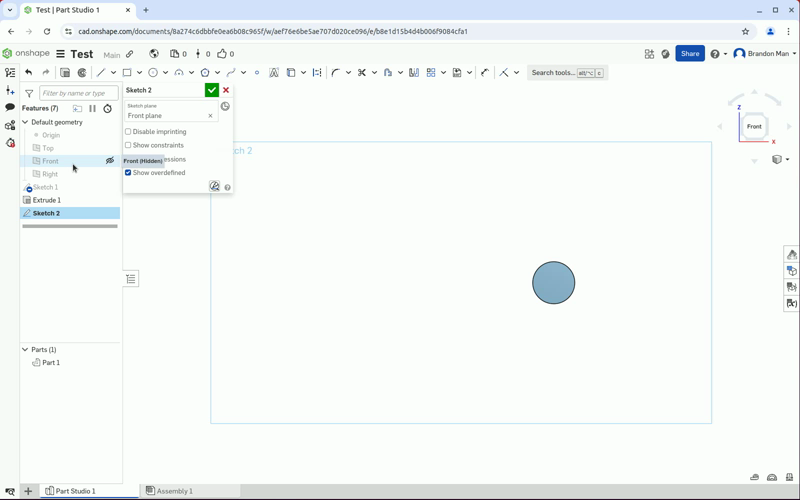
mouse_move(73, 352)
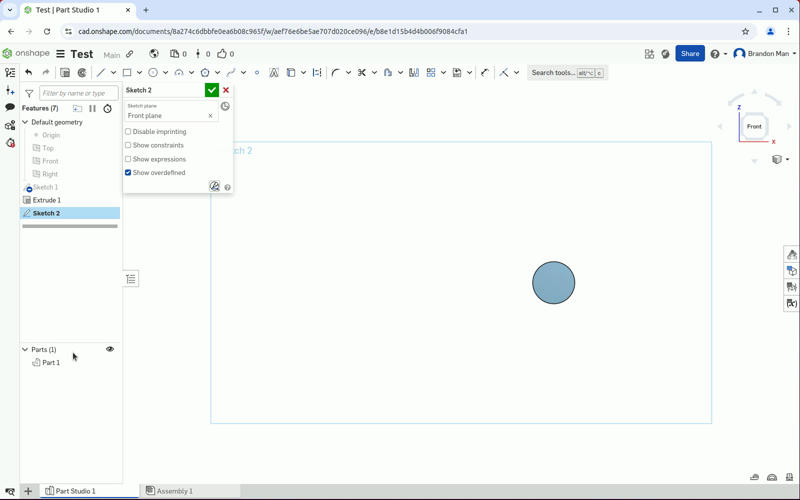
key(y)
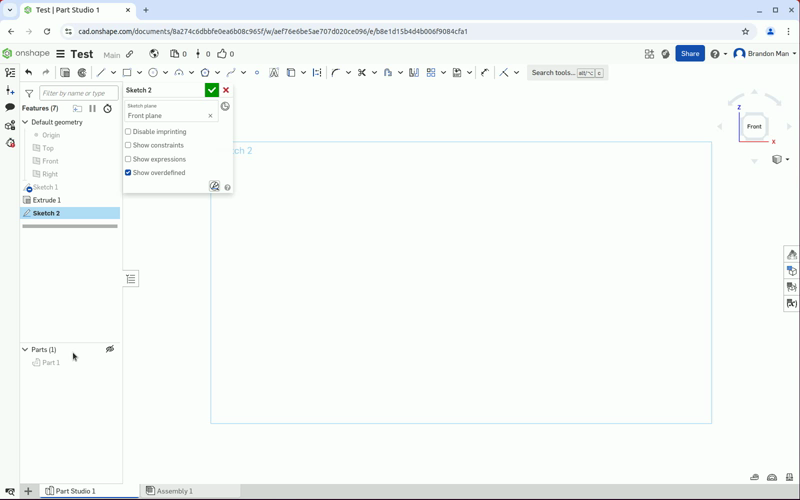
key(l)
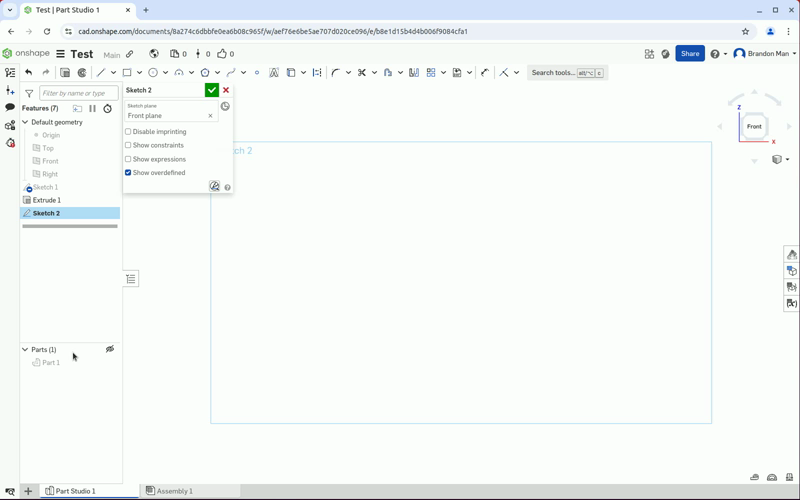
key_down(shift)
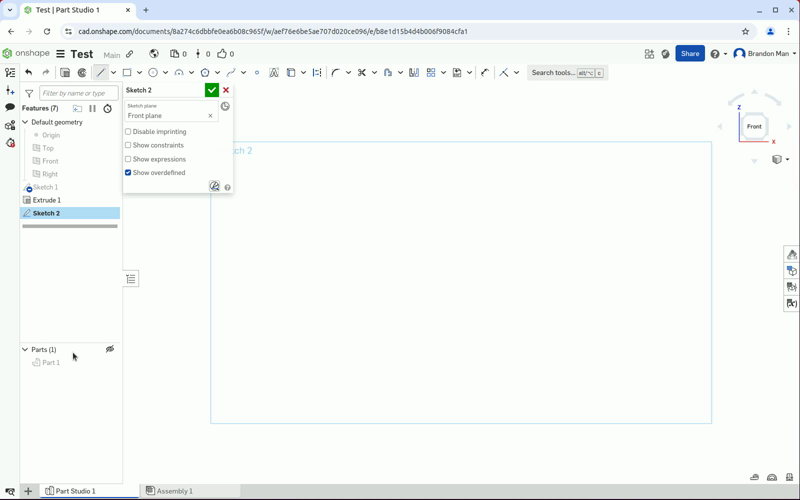
mouse_move(460, 303)
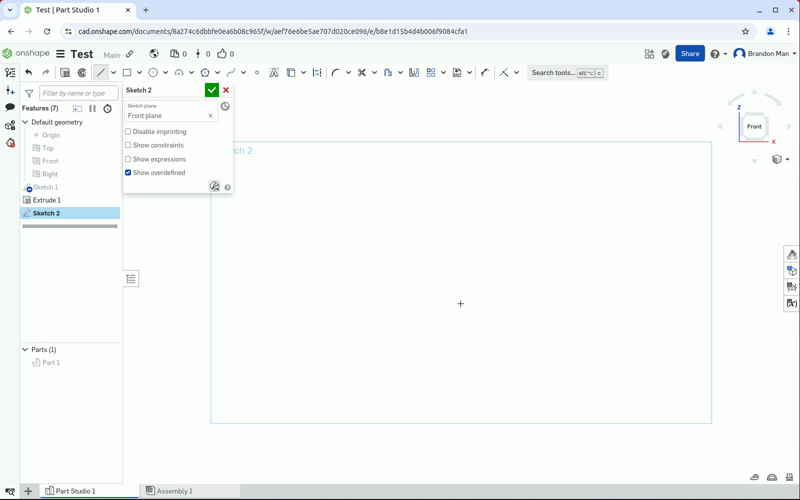
click(460, 303)
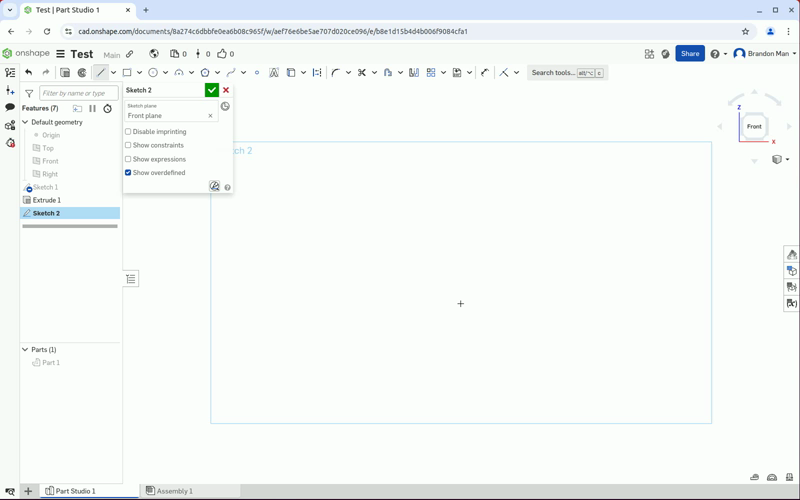
key_up(shift)
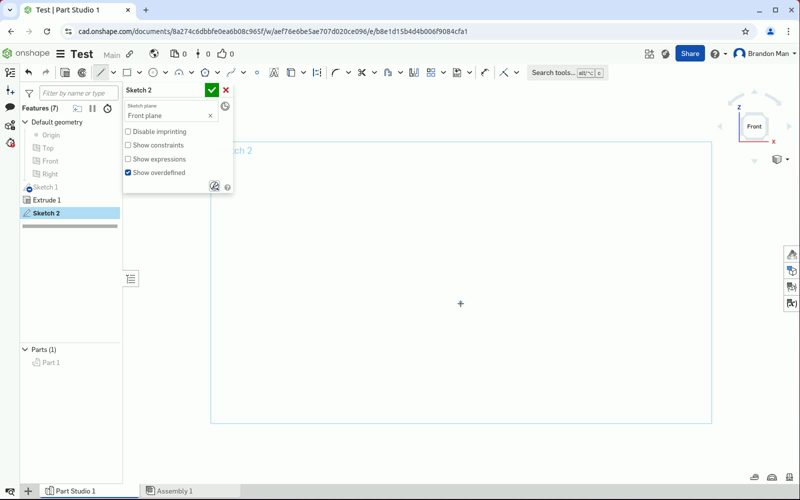
key_down(shift)
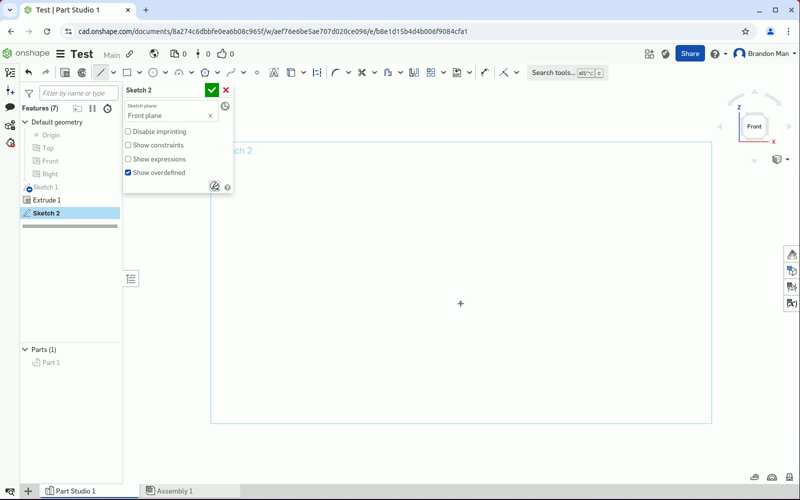
mouse_move(553, 303)
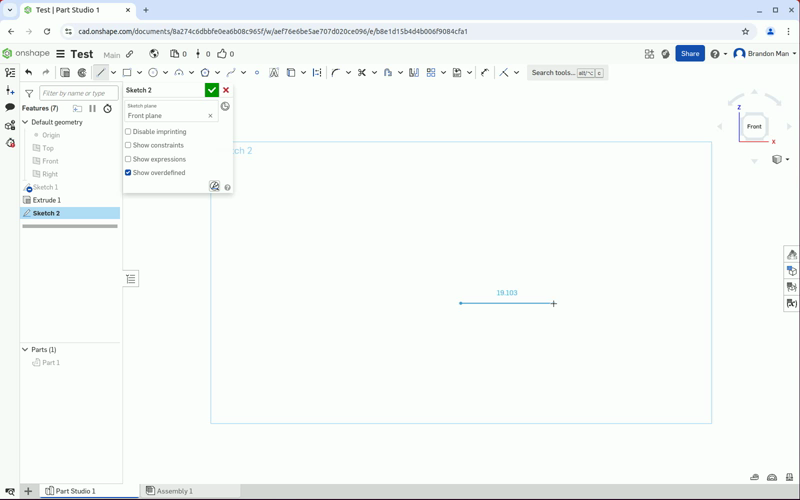
click(553, 303)
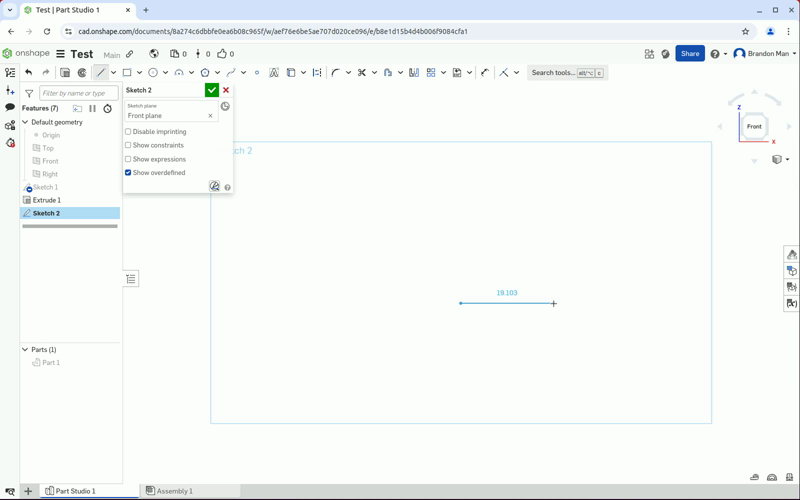
key_up(shift)
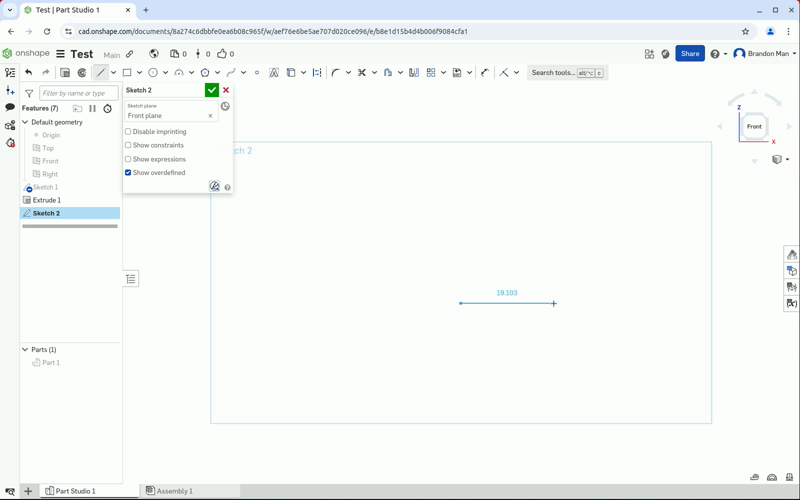
key(esc)
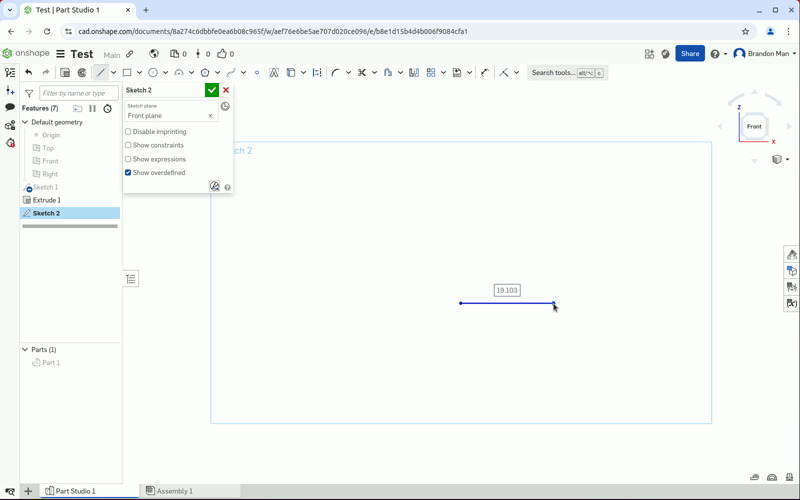
key(a)
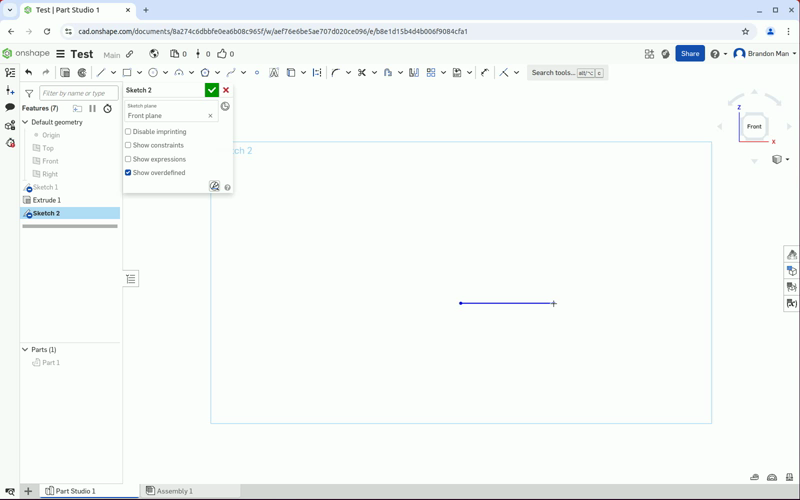
mouse_move(553, 303)
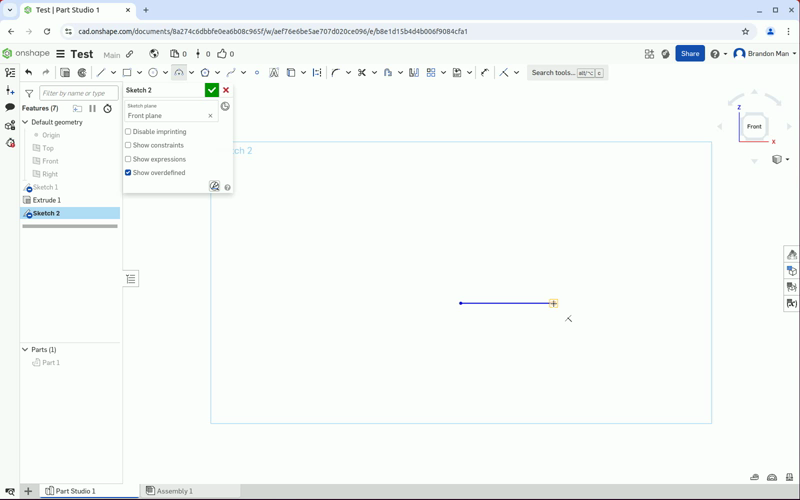
click(553, 303)
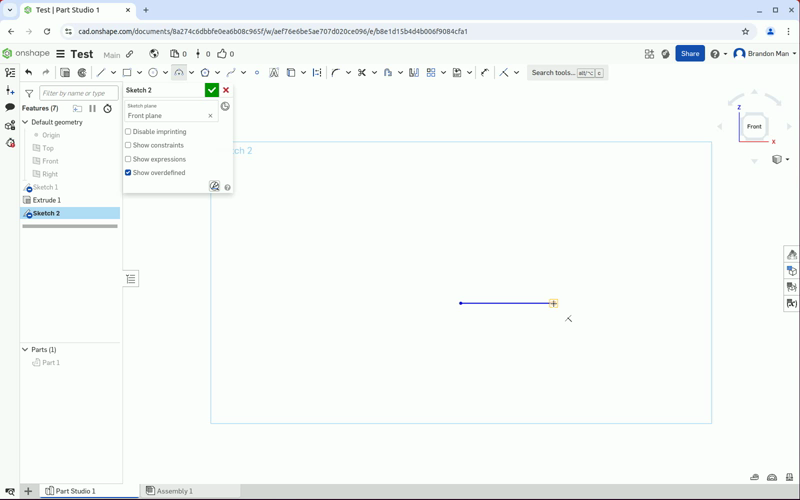
key_down(shift)
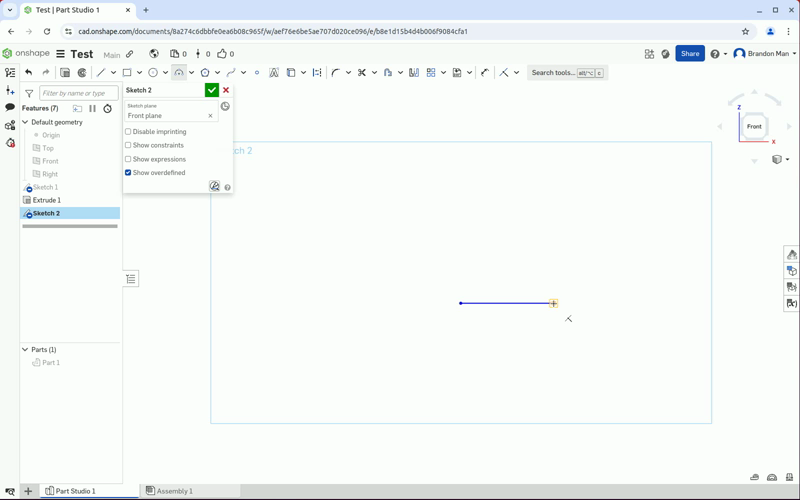
mouse_move(553, 261)
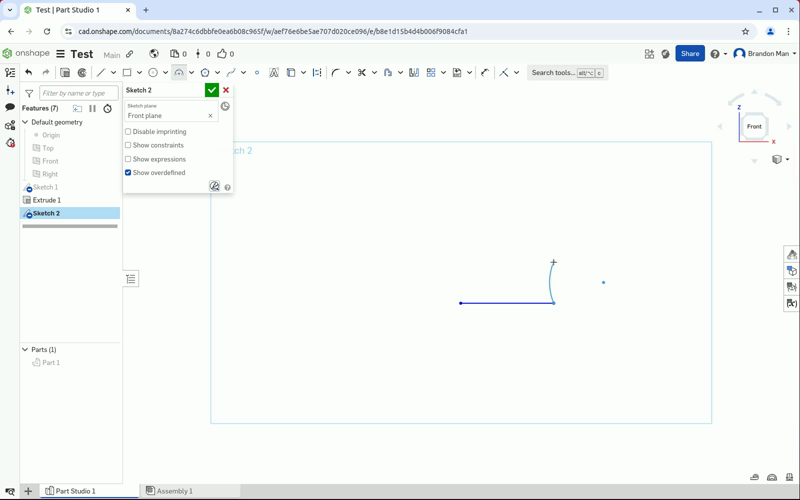
click(553, 261)
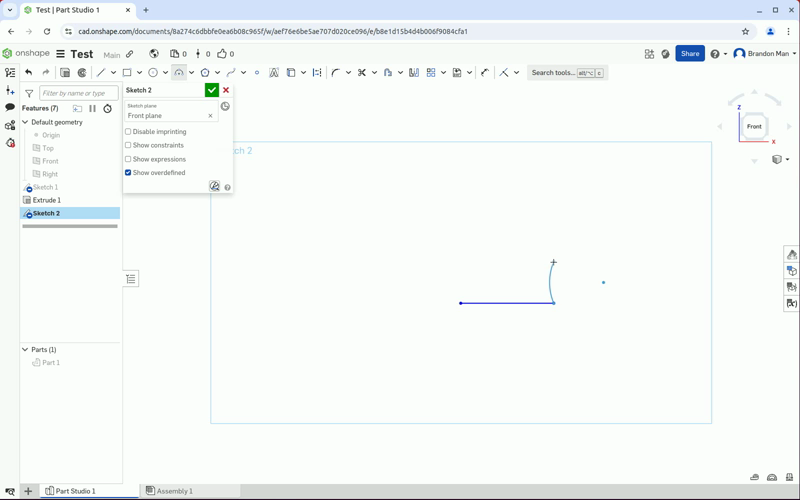
mouse_move(533, 282)
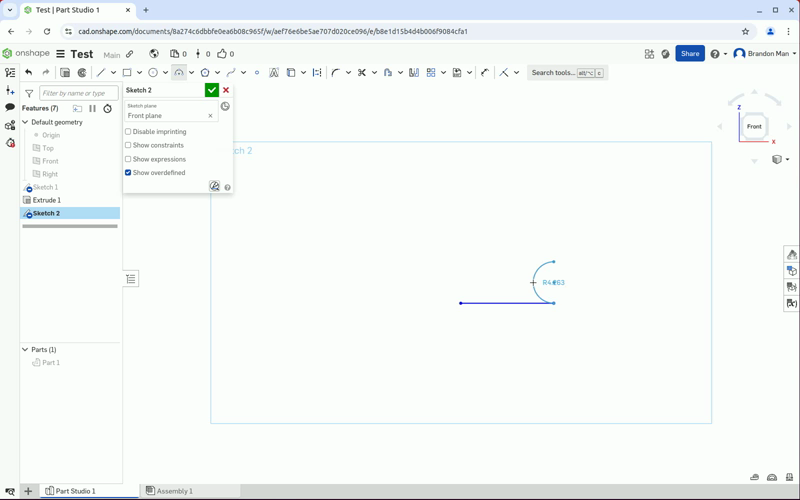
click(533, 282)
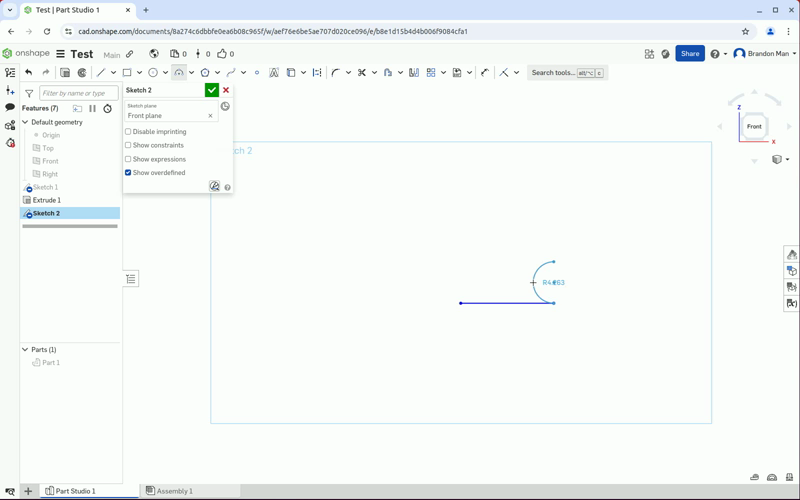
key_up(shift)
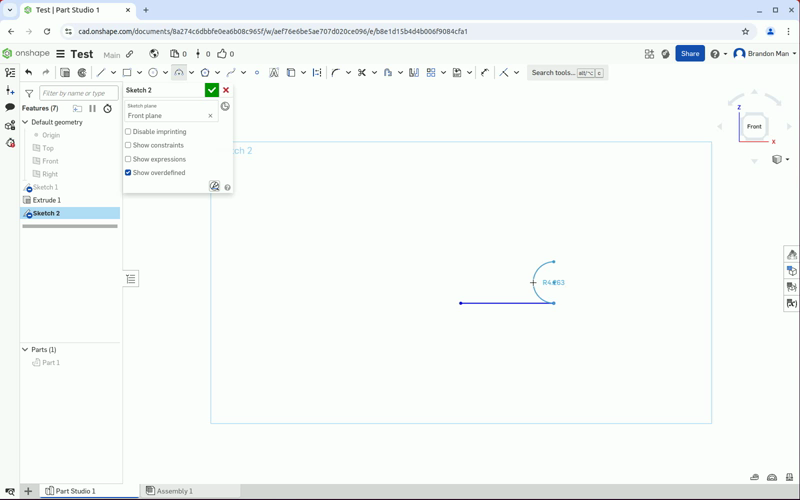
key(esc)
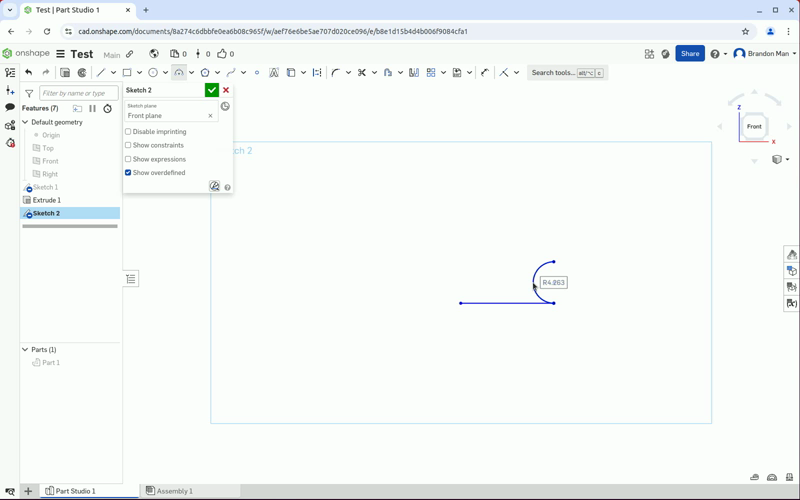
key(l)
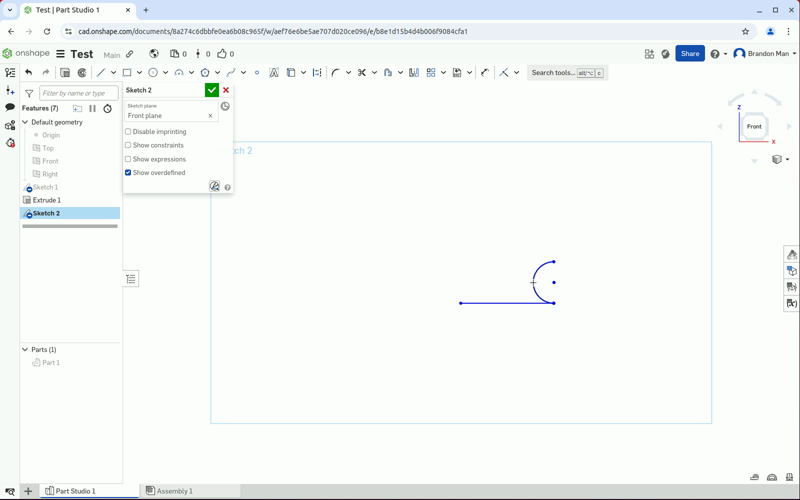
mouse_move(553, 261)
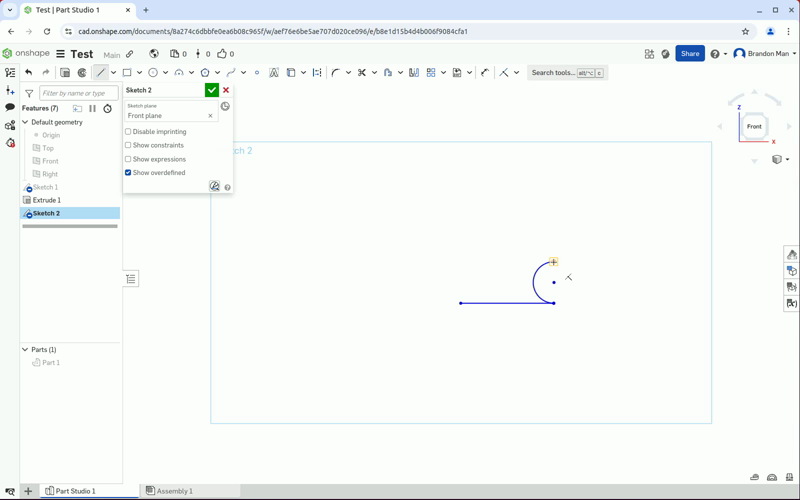
click(553, 261)
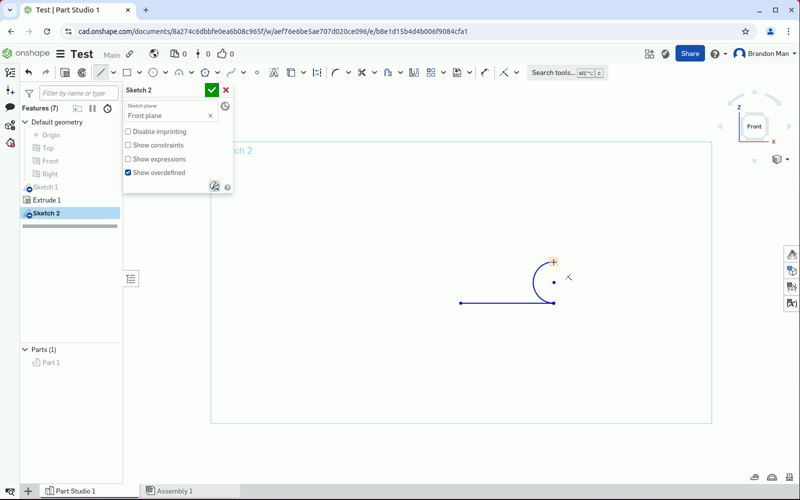
key_down(shift)
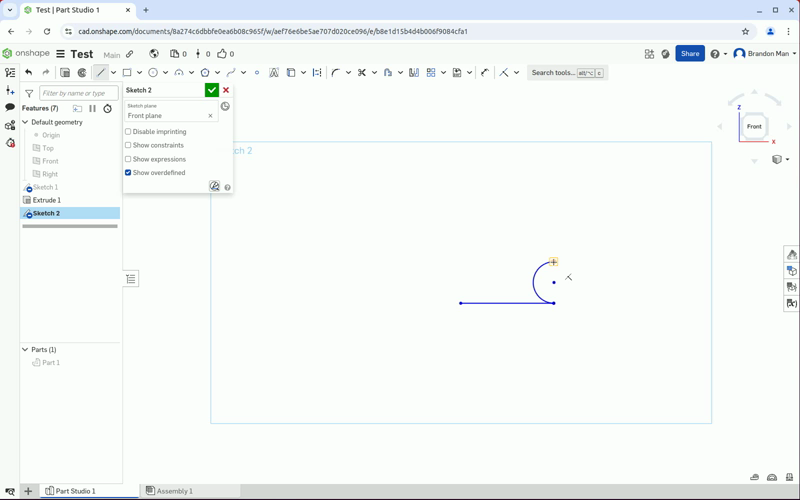
mouse_move(460, 261)
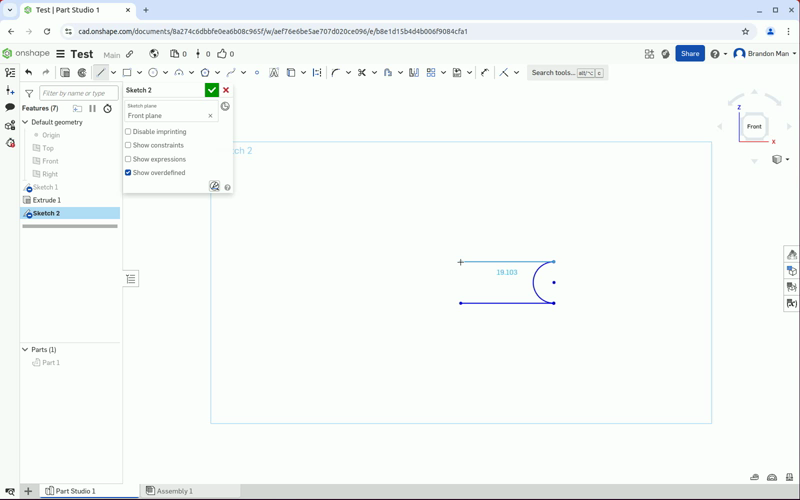
click(460, 261)
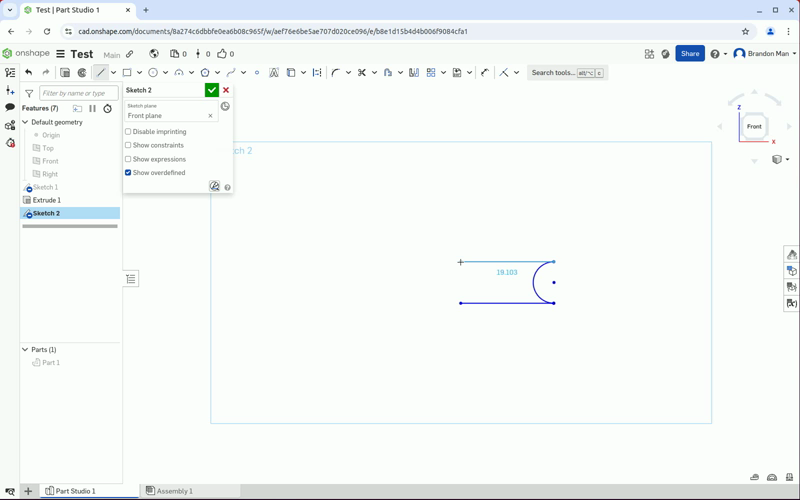
key_up(shift)
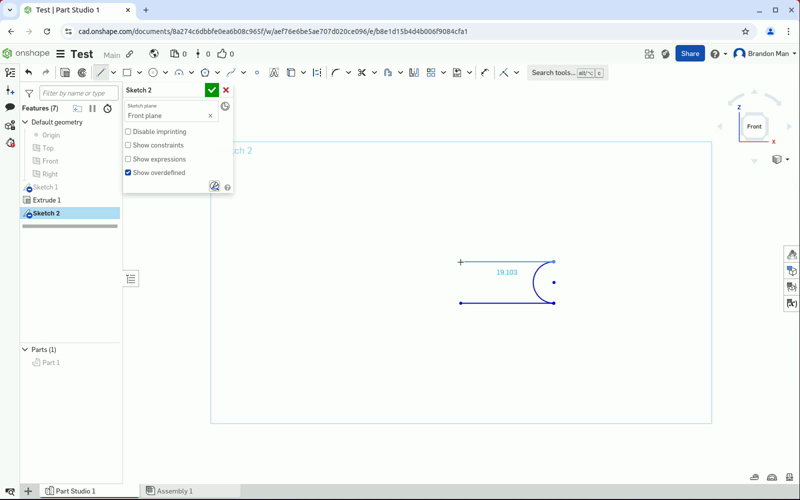
mouse_move(490, 261)
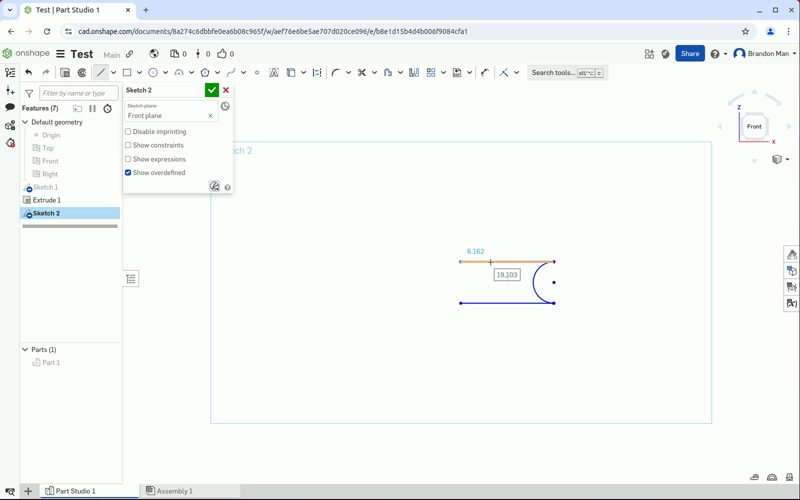
key_down(shift)
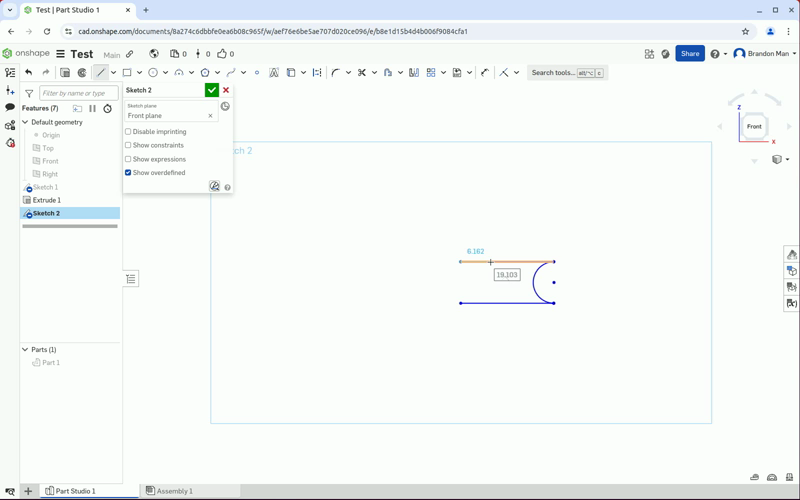
mouse_move(460, 303)
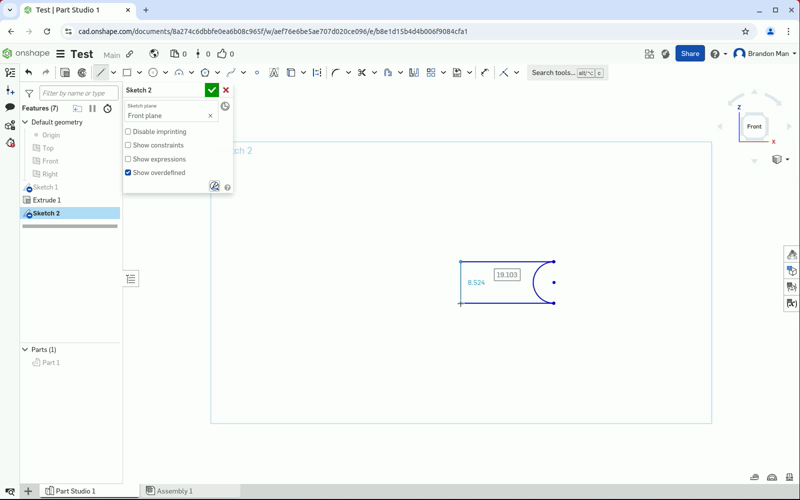
key_up(shift)
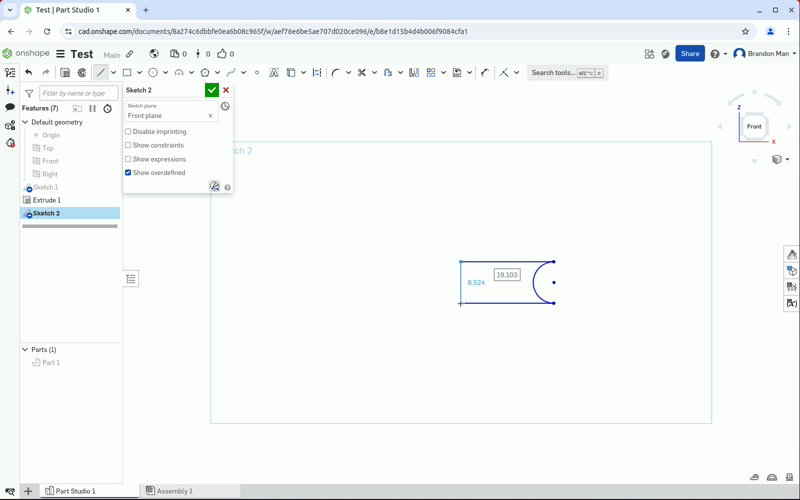
click(460, 303)
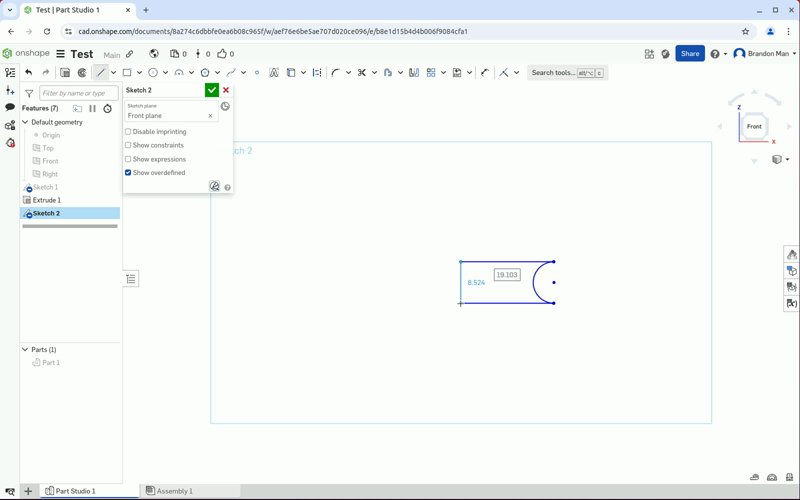
key(esc)
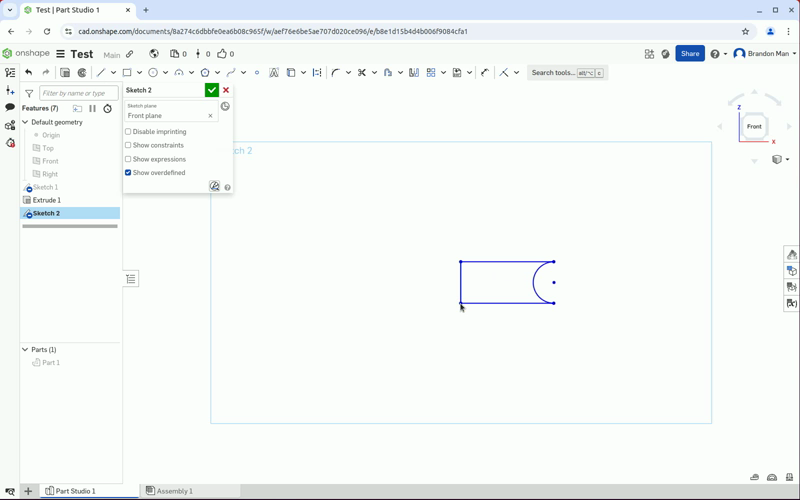
mouse_move(526, 295)
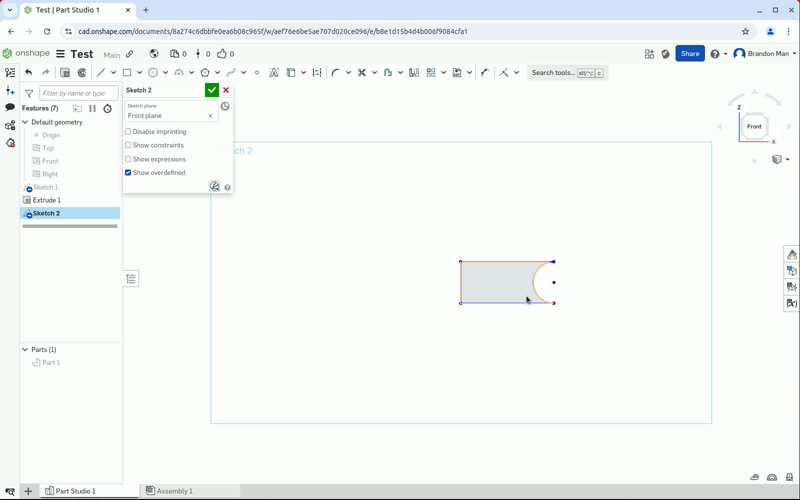
scroll(6)
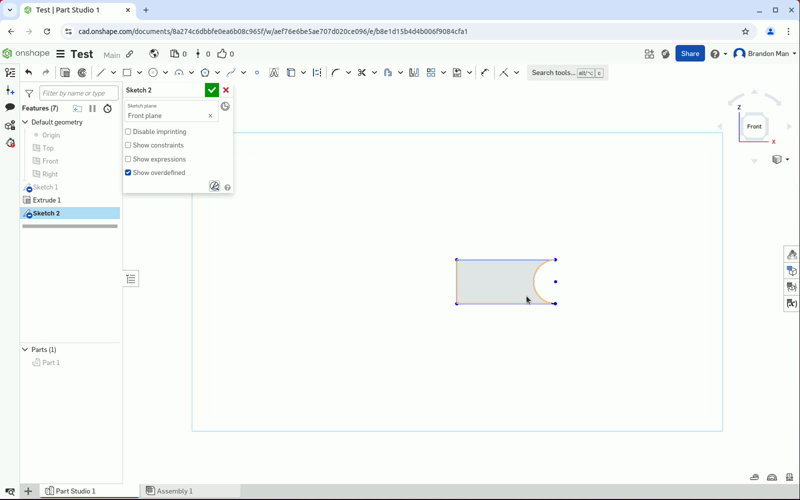
scroll(6)
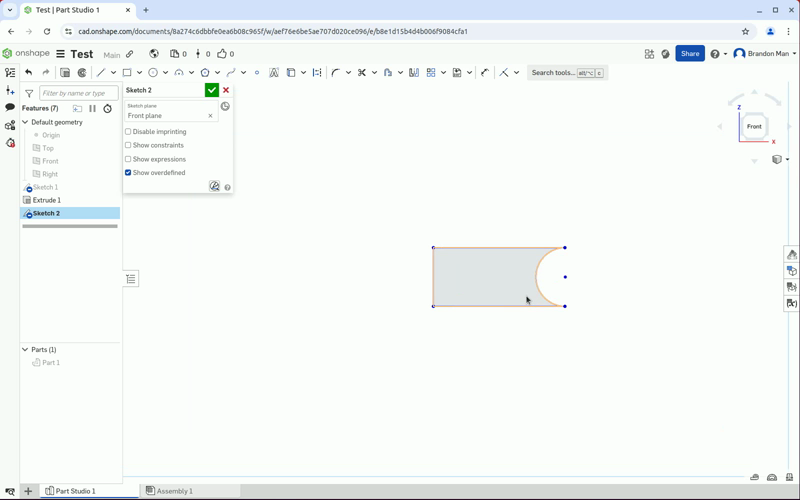
scroll(6)
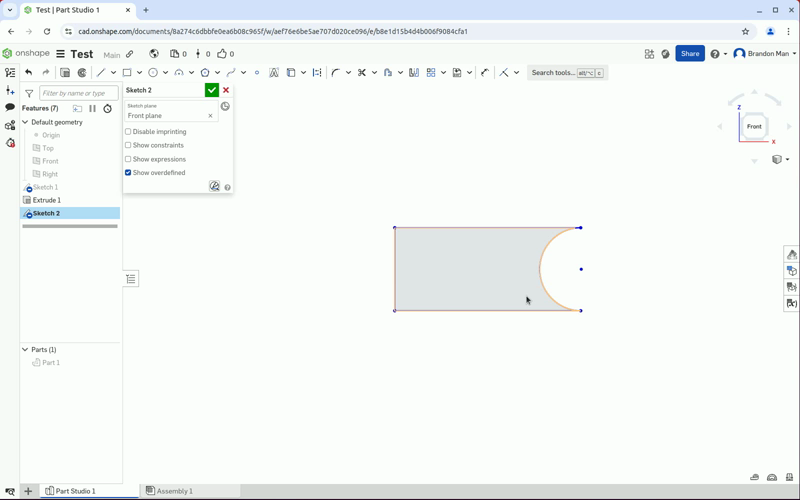
scroll(6)
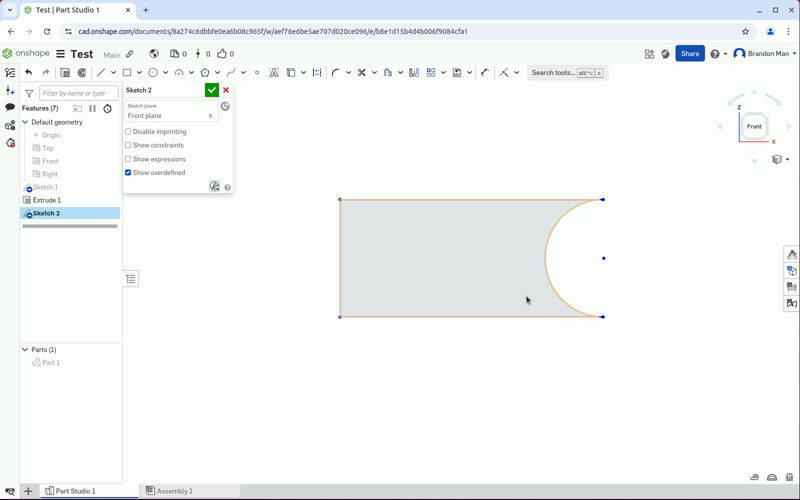
scroll(6)
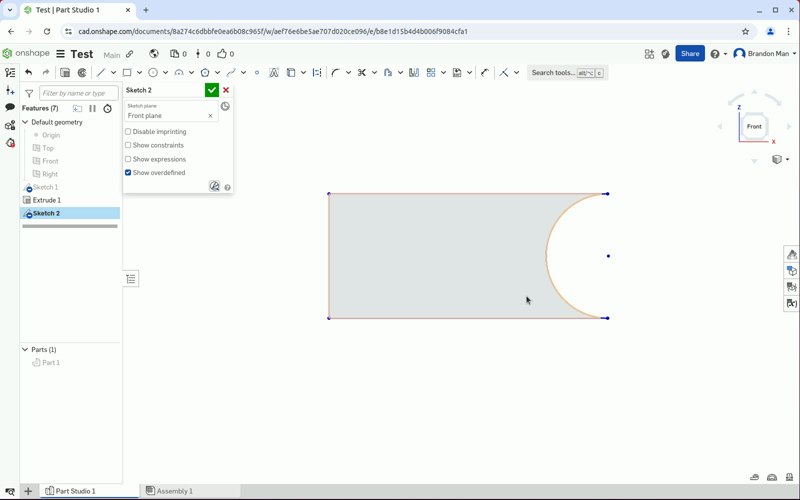
scroll(6)
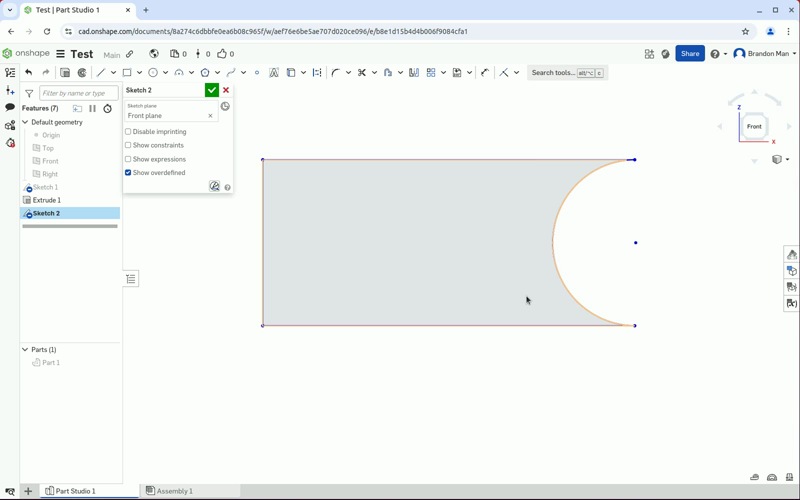
scroll(6)
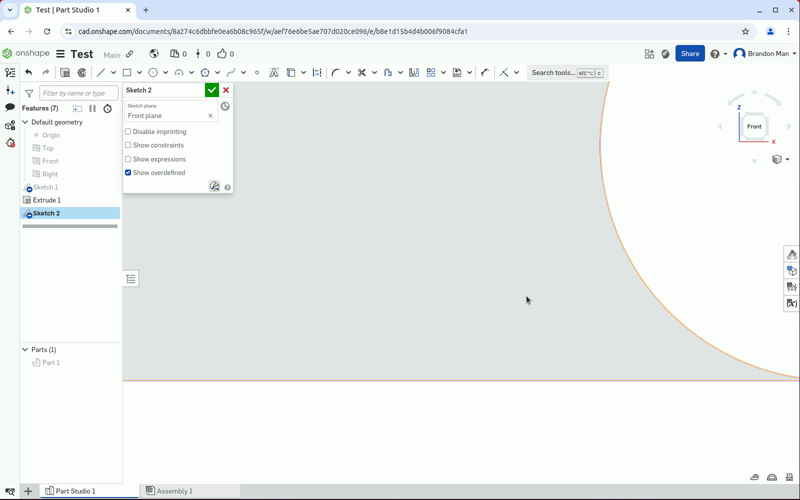
click(526, 295)
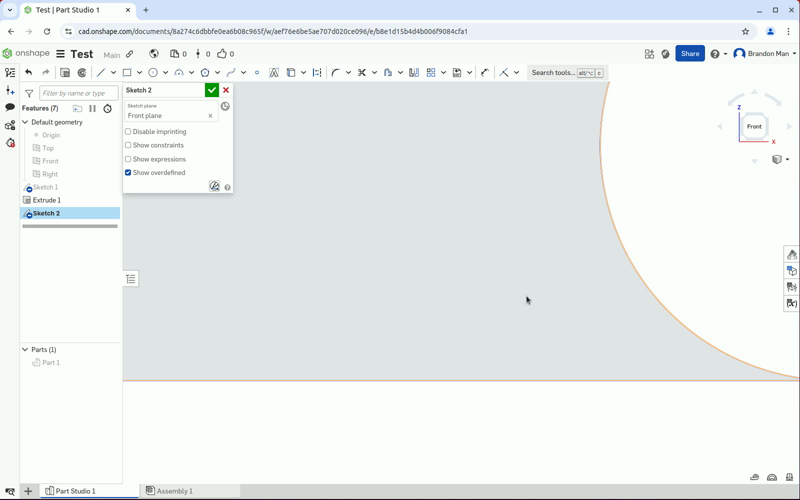
scroll(-6)
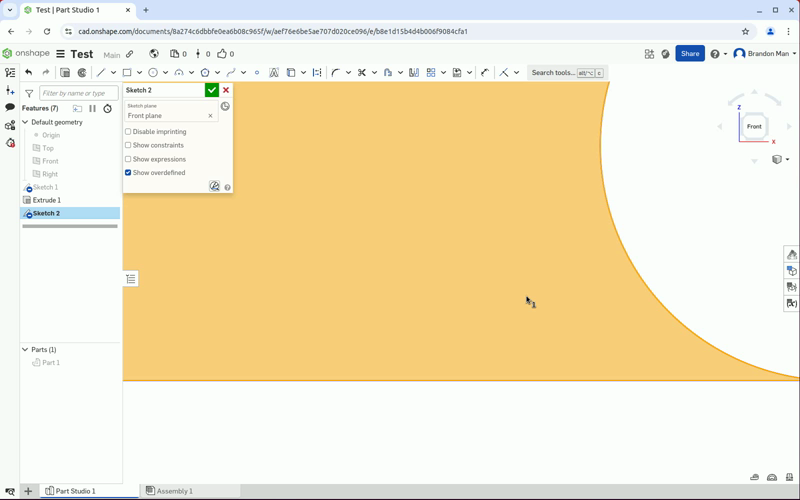
scroll(-6)
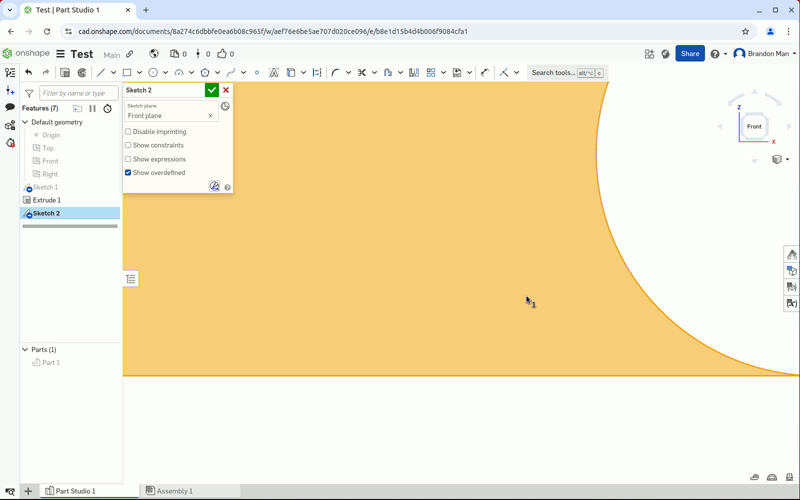
scroll(-6)
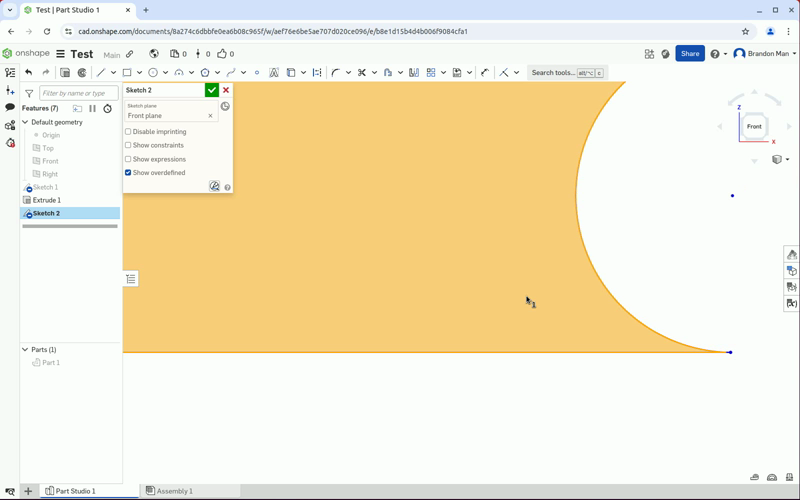
scroll(-6)
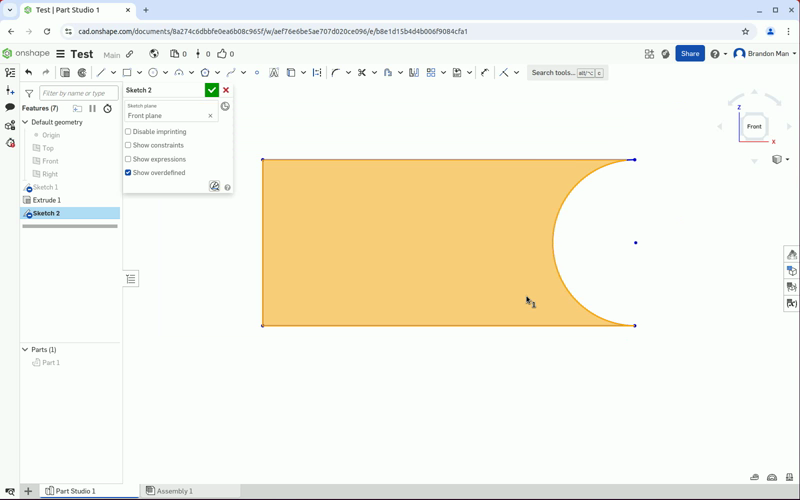
scroll(-6)
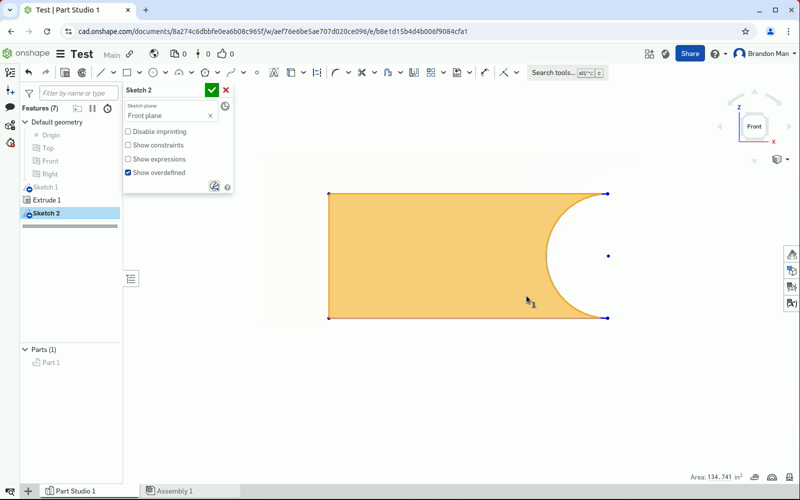
scroll(-6)
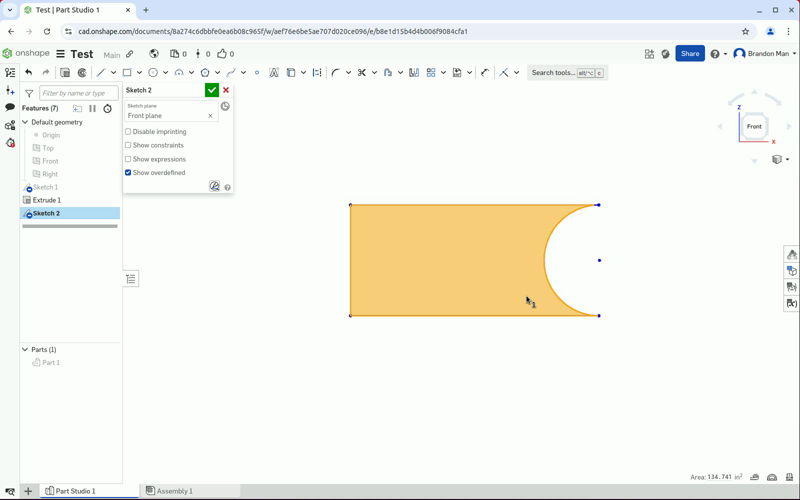
scroll(-6)
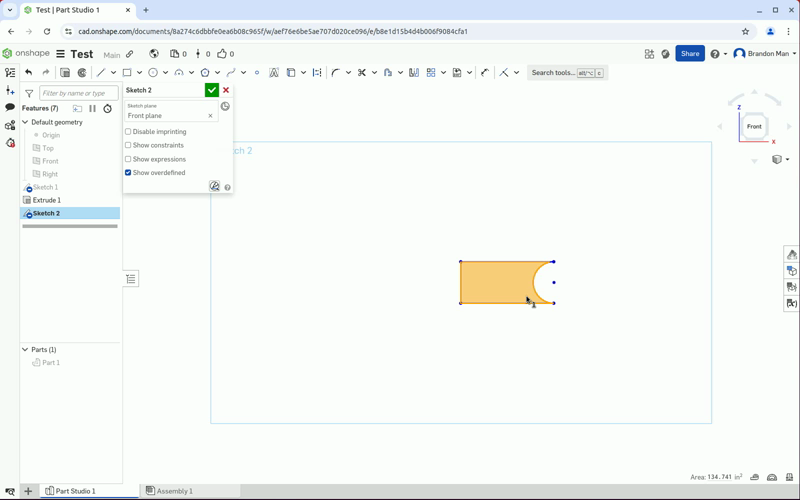
mouse_move(73, 352)
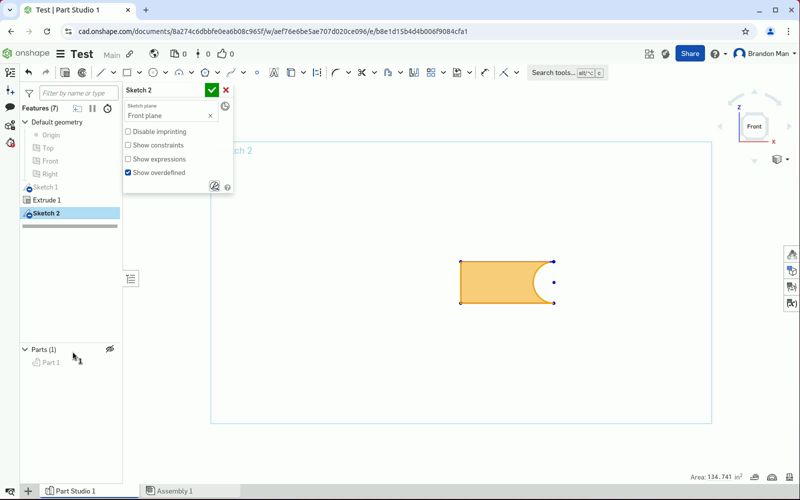
key(shift+y)
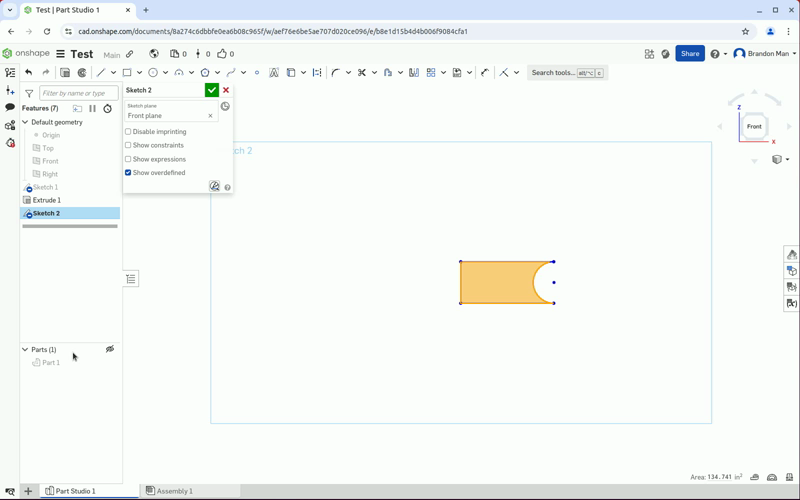
key(shift+e)
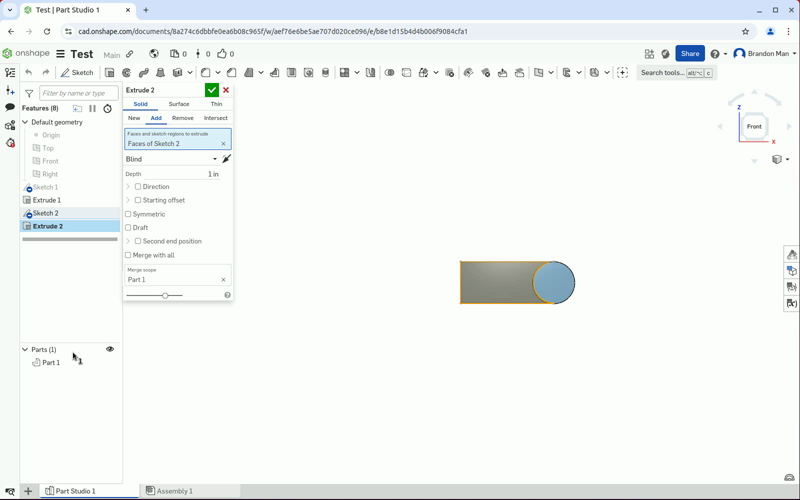
mouse_move(143, 106)
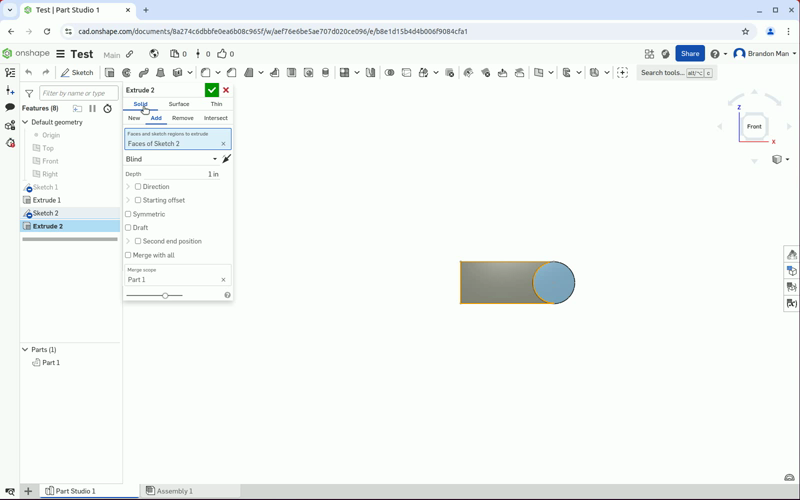
click(143, 106)
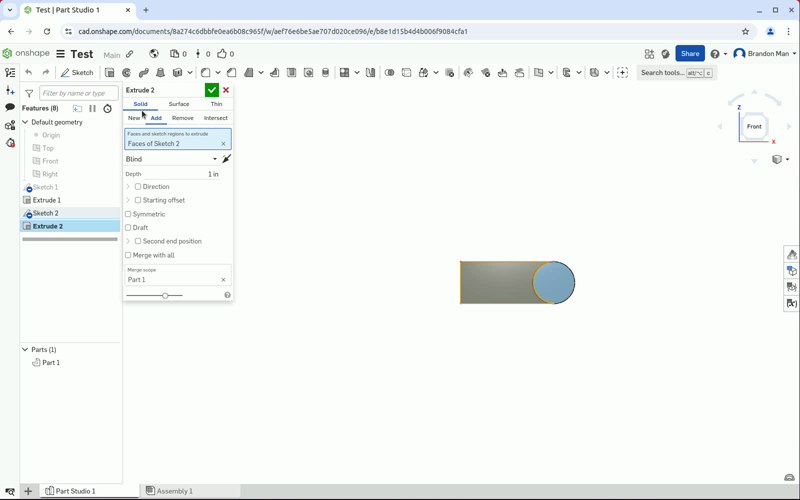
mouse_move(137, 120)
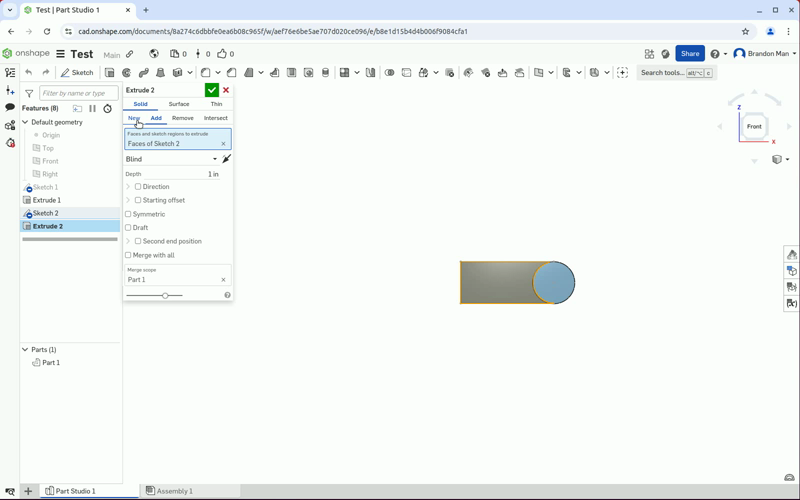
click(137, 120)
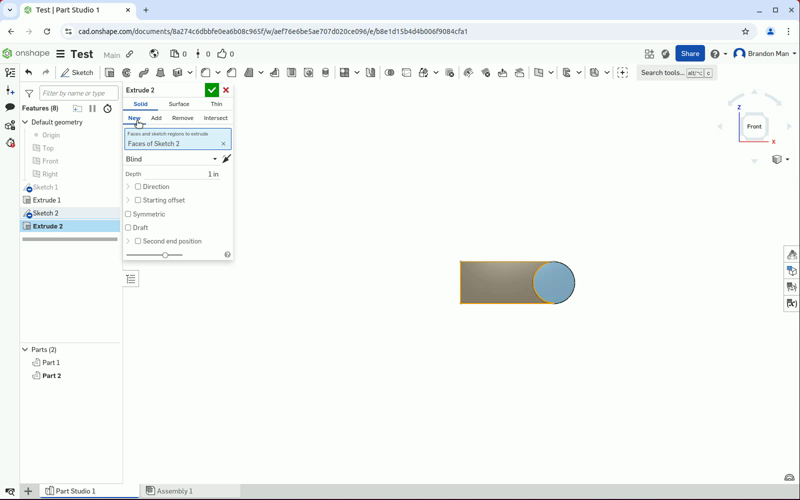
key(tab, 4)
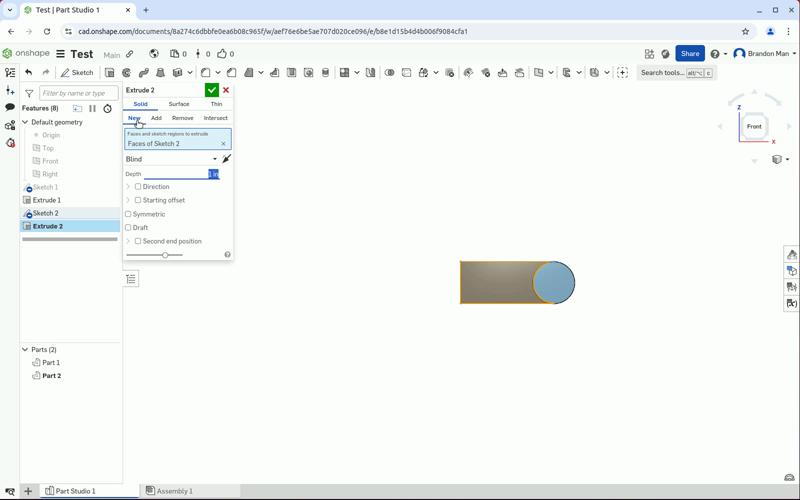
text(4.092)
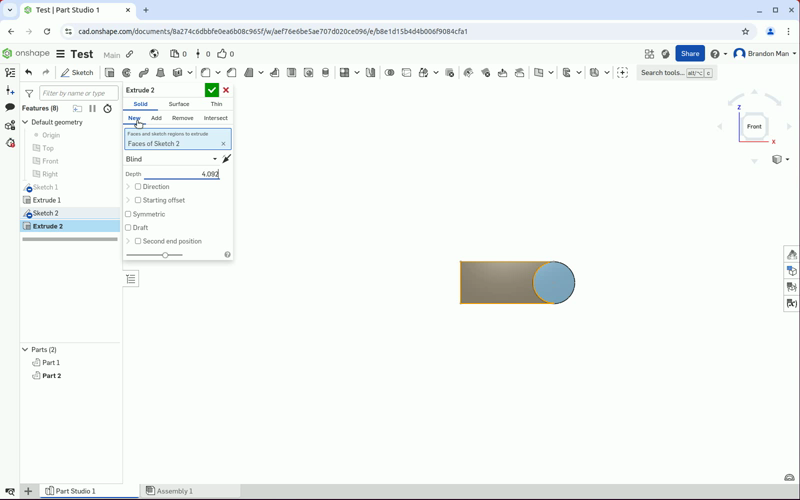
key(enter)
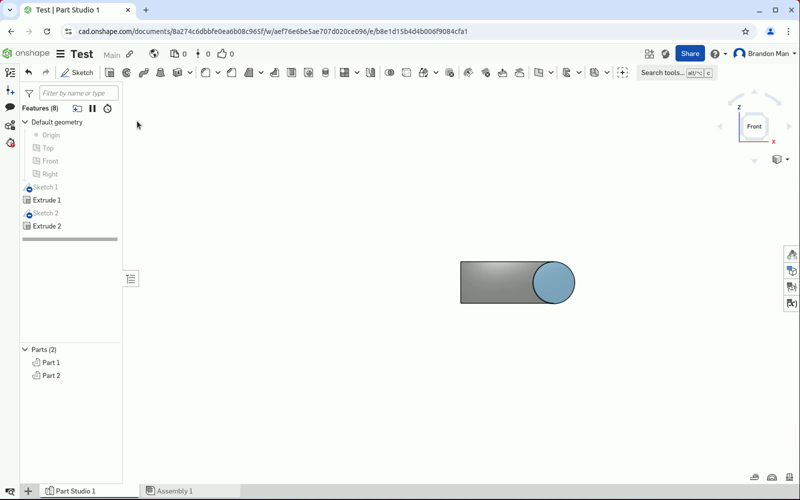
key(shift+h)
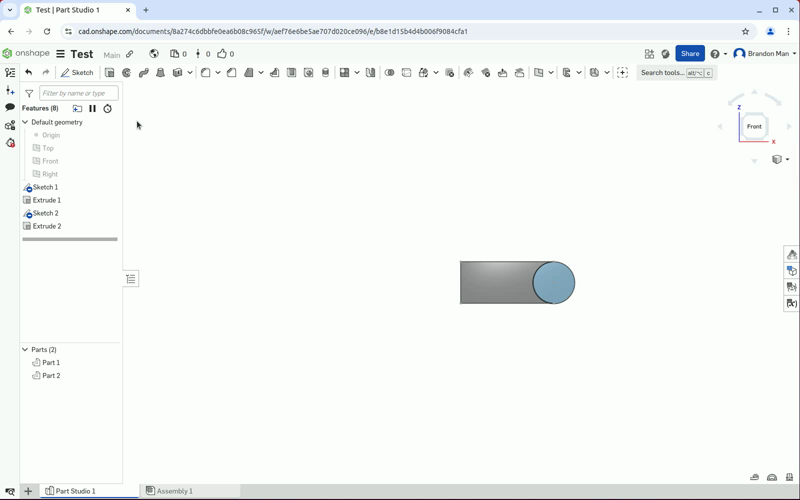
key(shift+h)
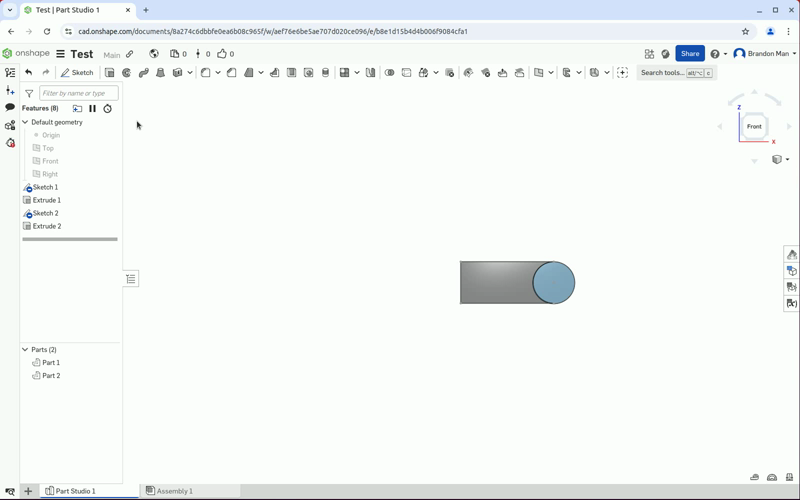
key(shift+7)
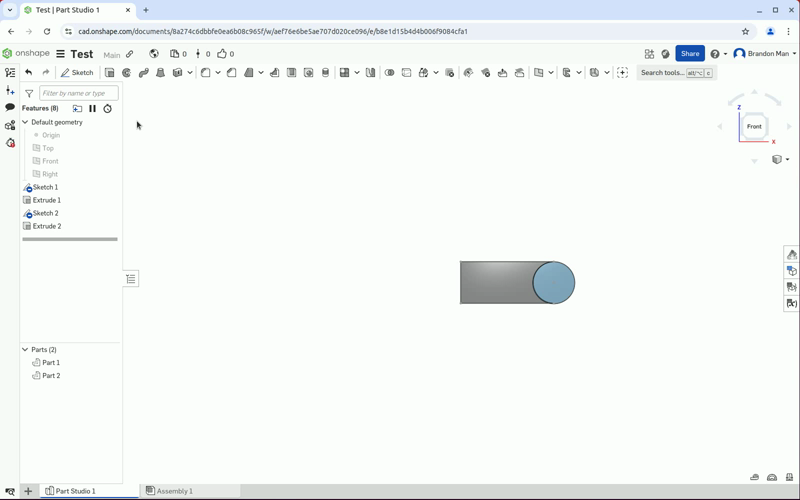
key(left, 2)
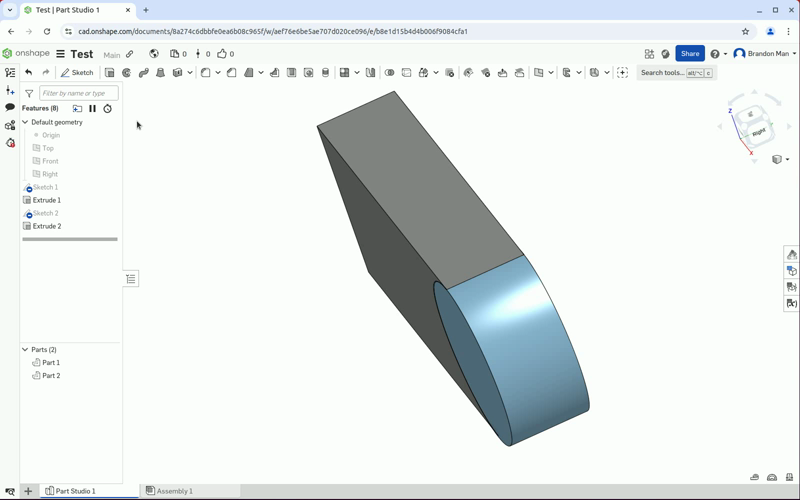
key(down, 2)
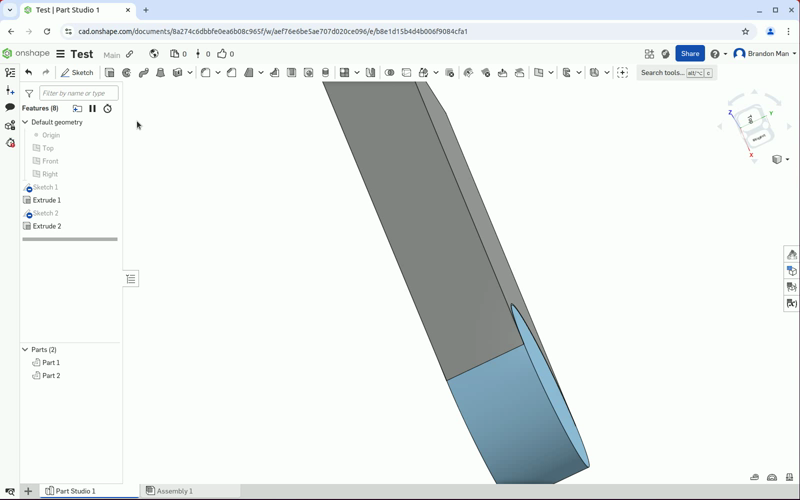
key(up, 2)
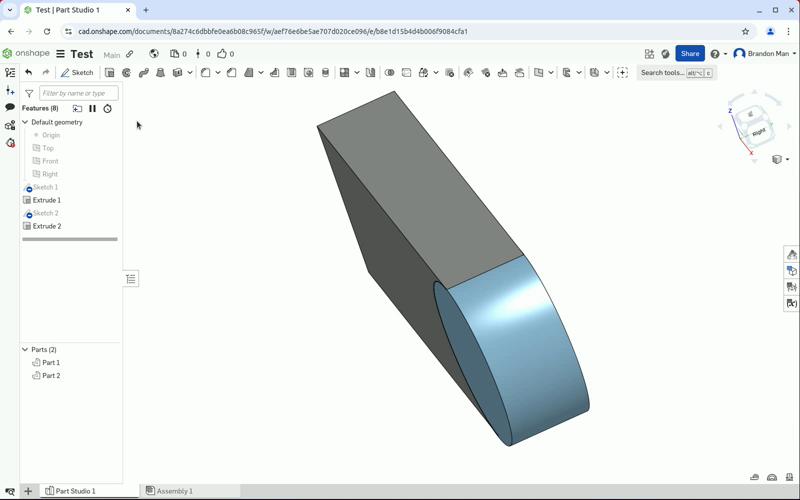
key(right, 2)
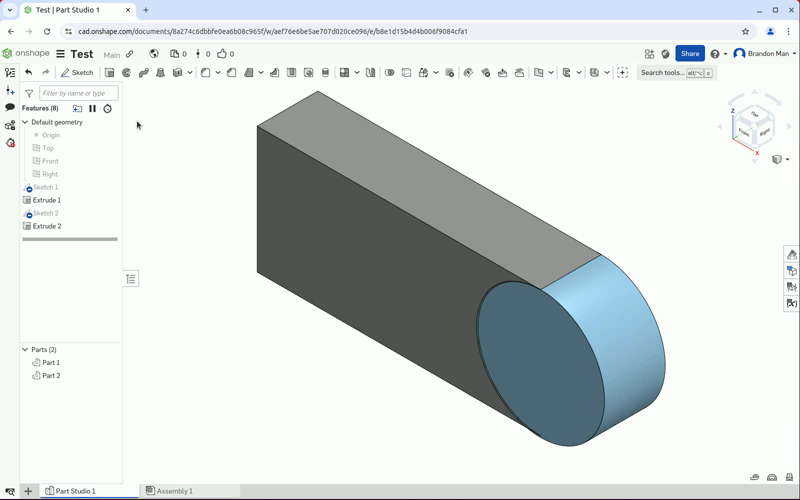
mouse_move(73, 189)
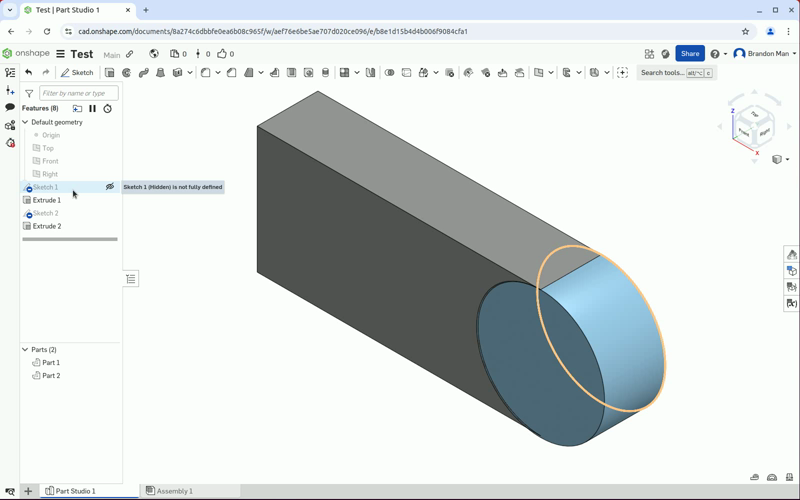
click(73, 189)